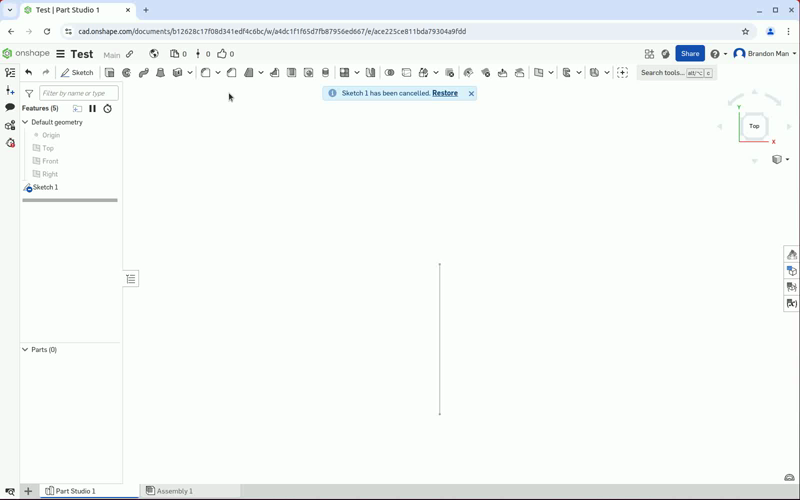
key(shift+h)
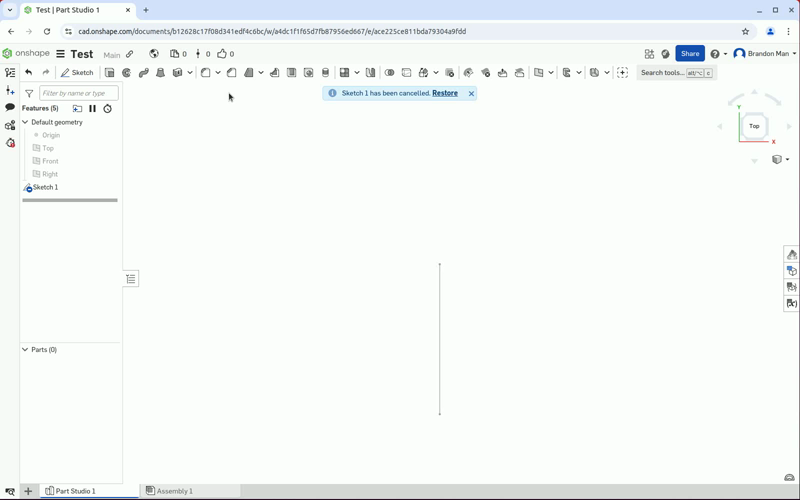
key(shift+s)
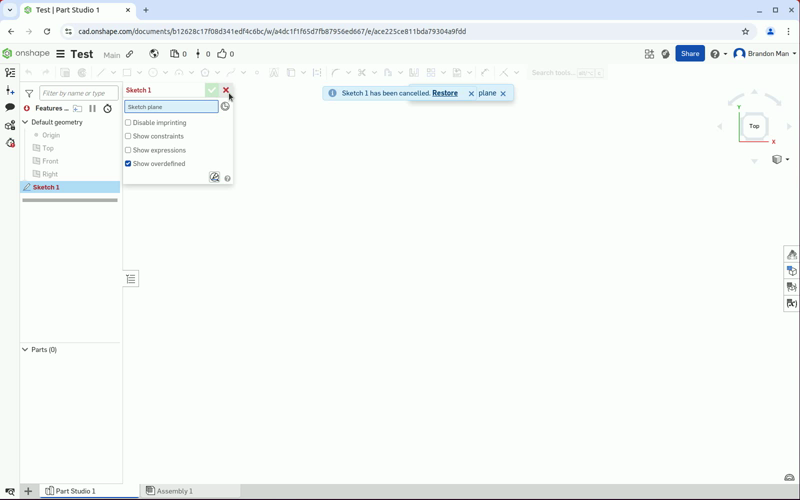
mouse_move(73, 150)
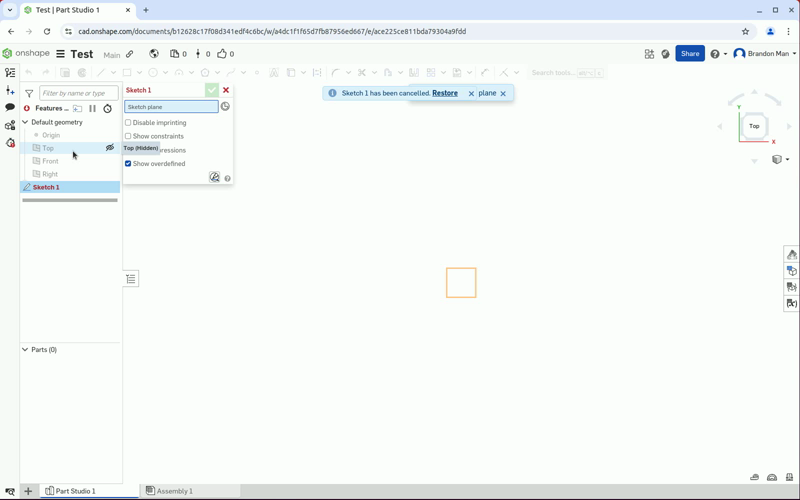
click(73, 150)
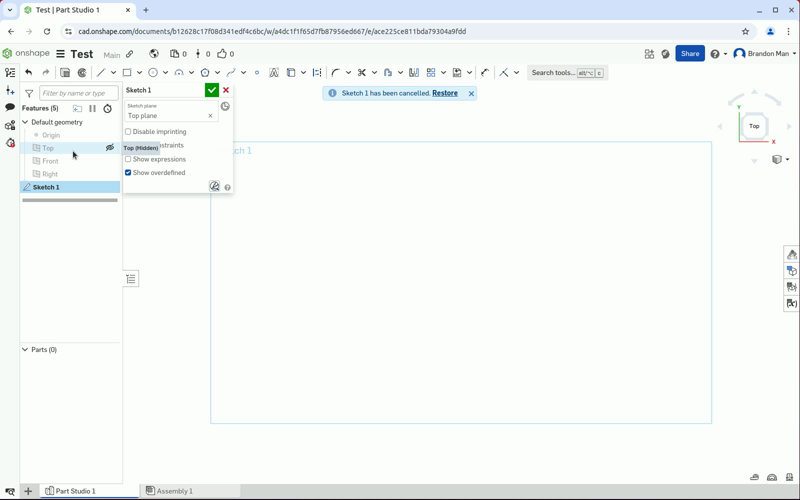
mouse_move(73, 352)
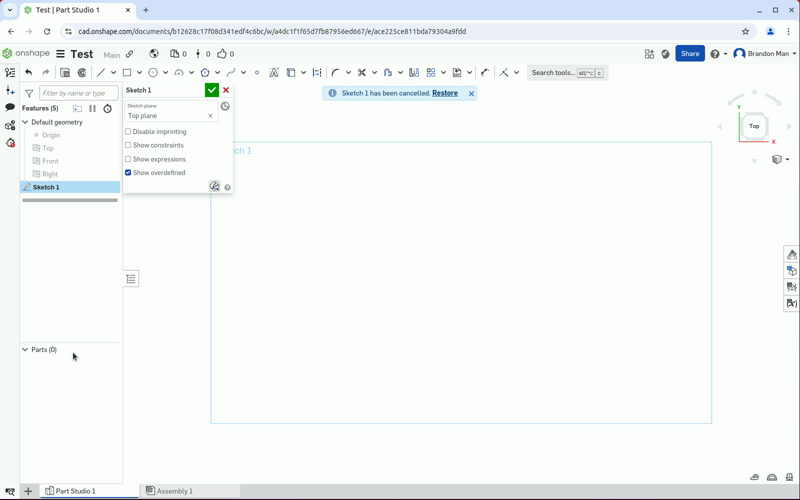
key(y)
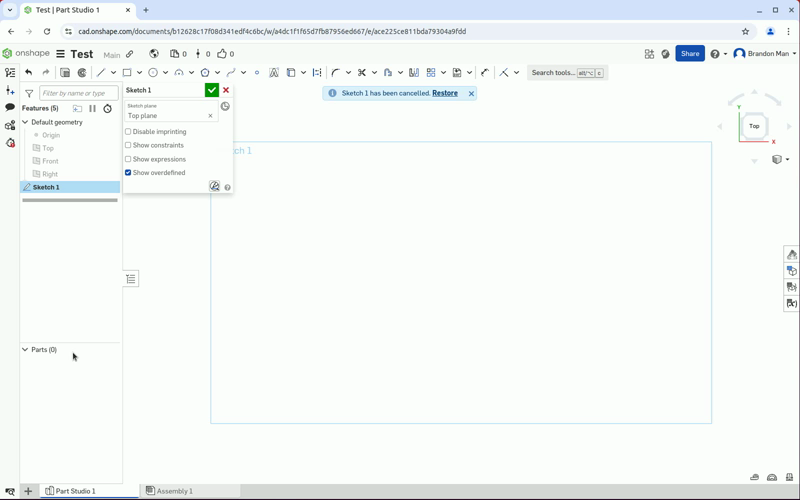
key(l)
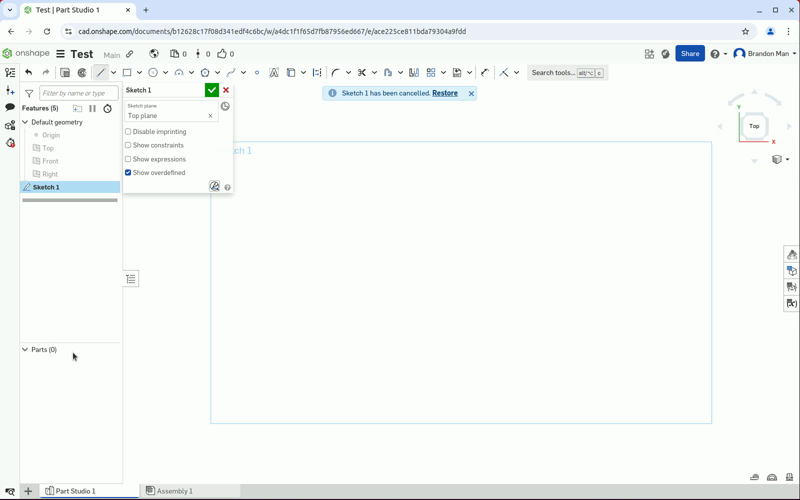
key_down(shift)
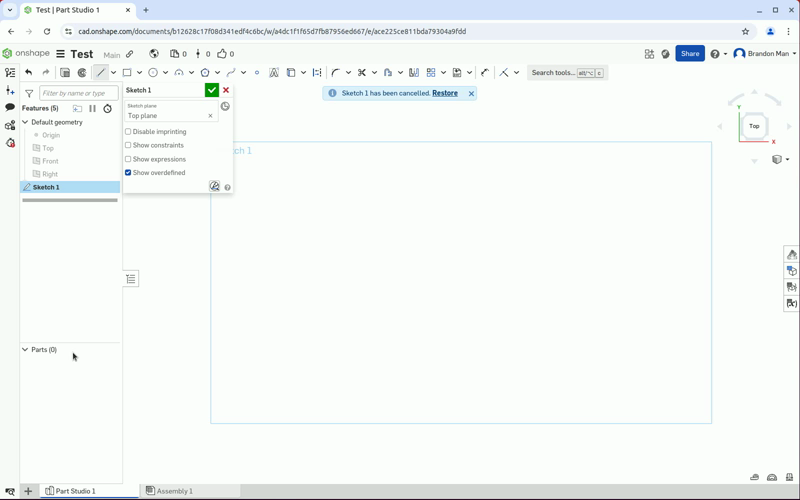
mouse_move(460, 339)
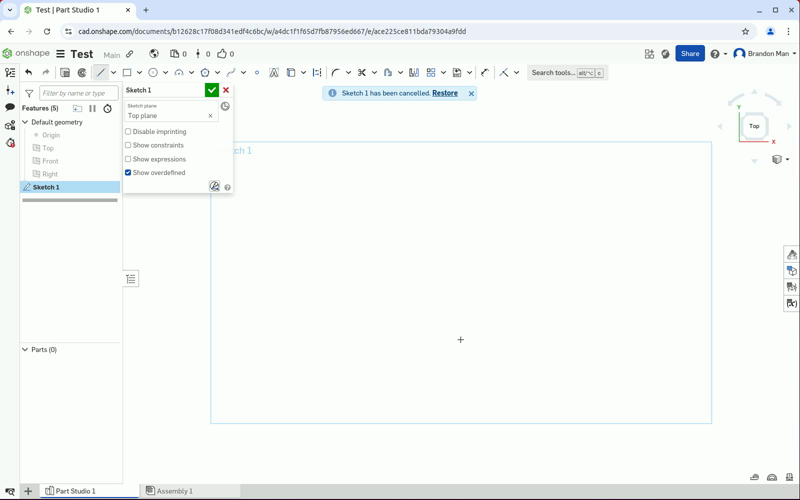
click(460, 339)
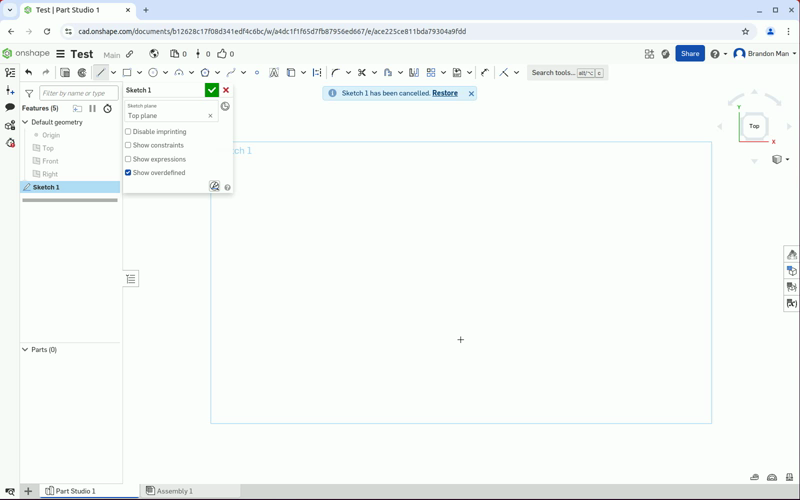
key_up(shift)
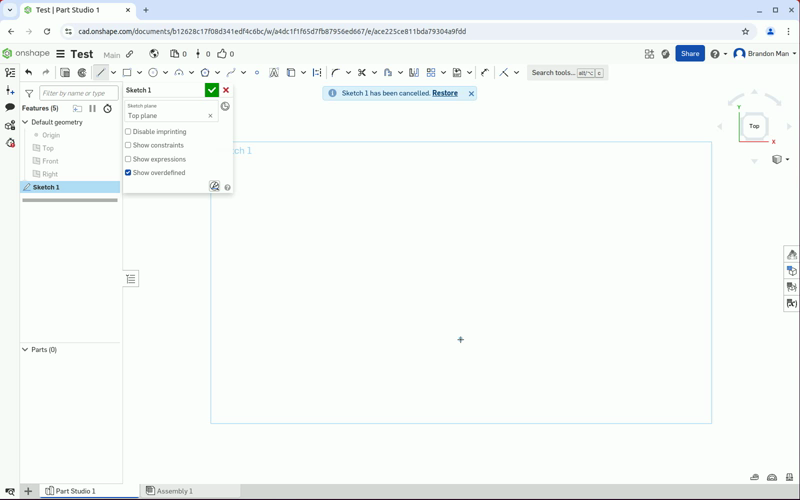
key_down(shift)
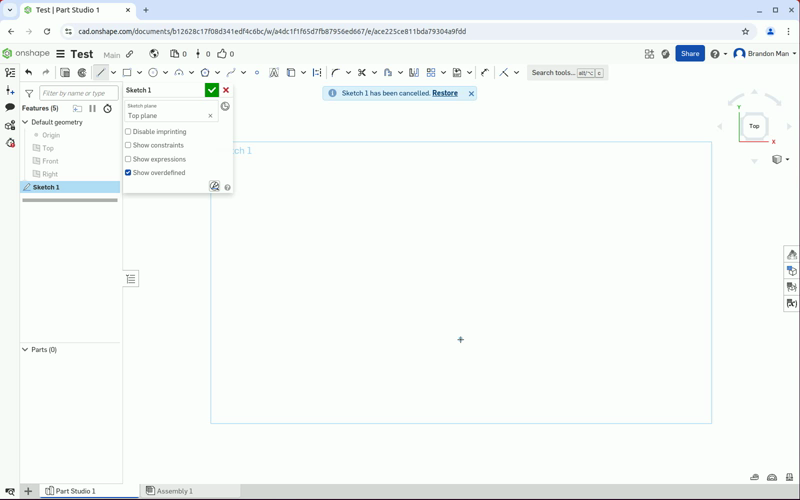
mouse_move(529, 339)
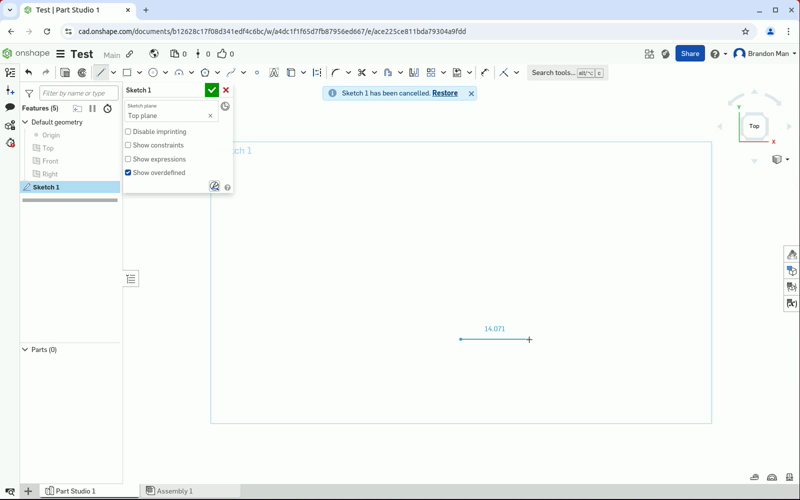
click(529, 339)
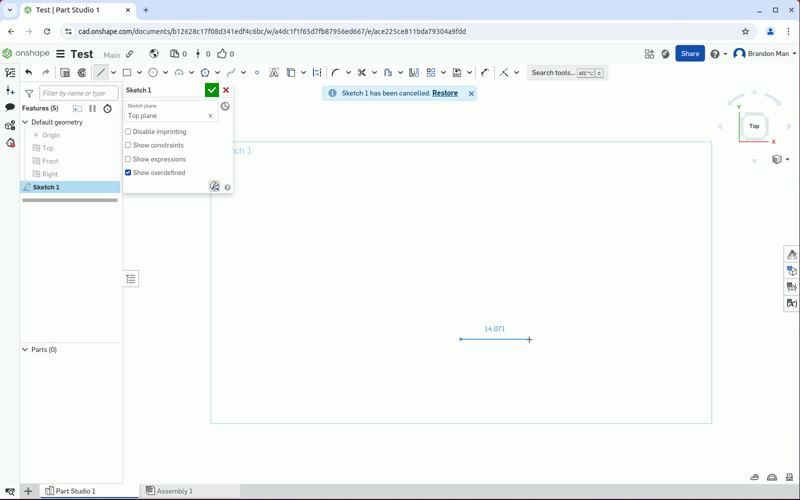
key_up(shift)
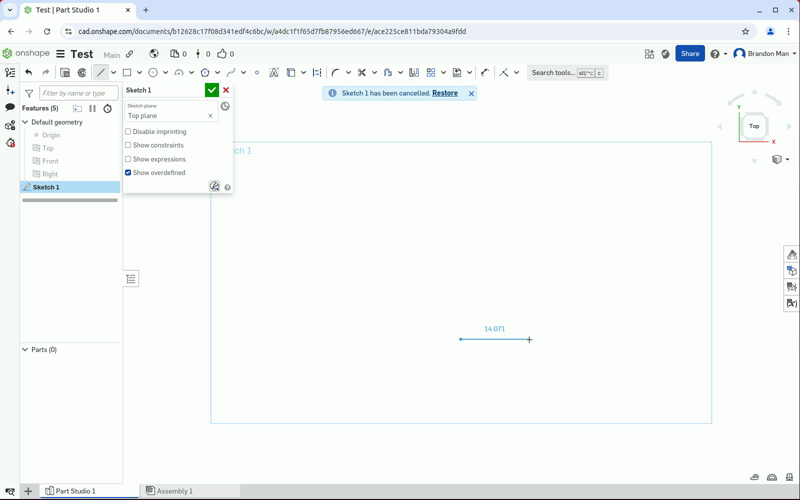
key_down(shift)
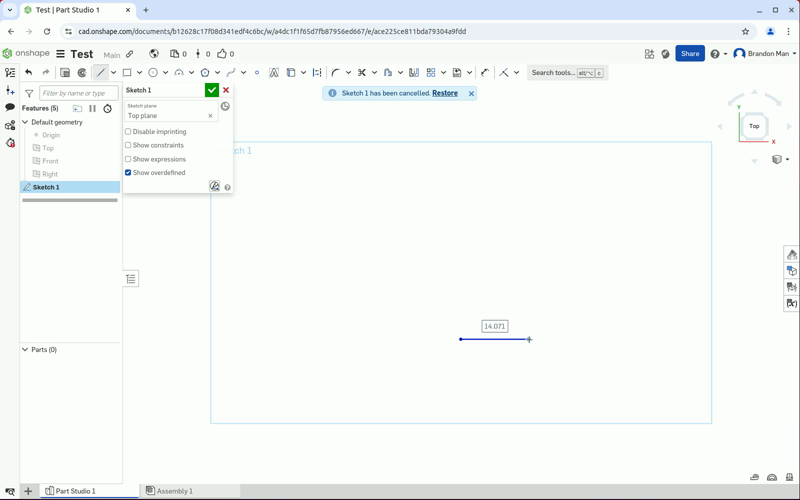
mouse_move(529, 223)
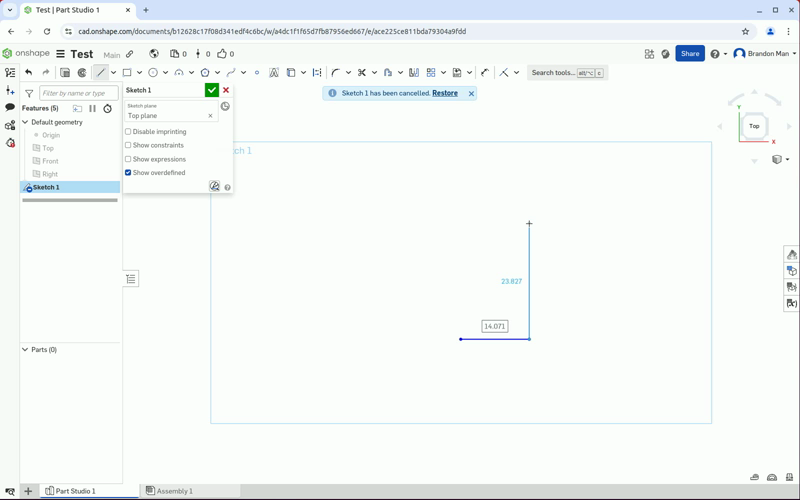
click(529, 223)
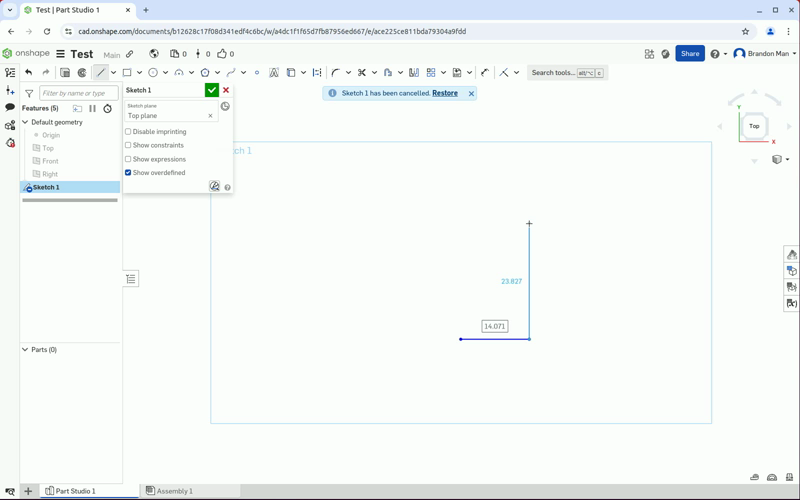
key_up(shift)
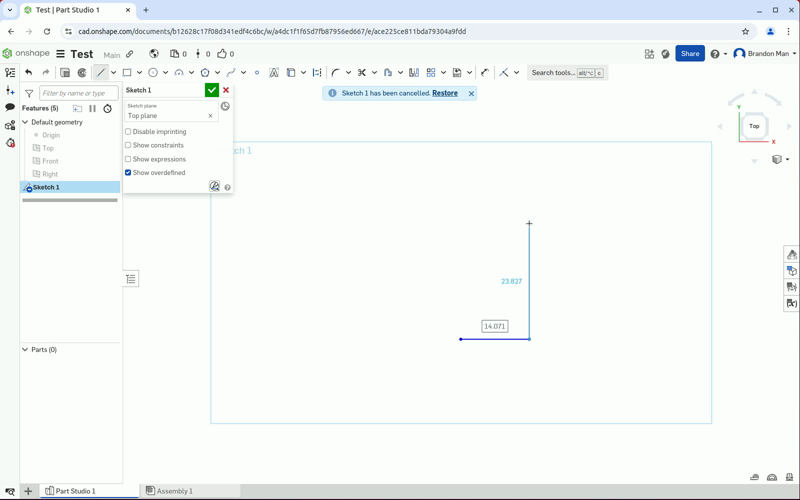
key_down(shift)
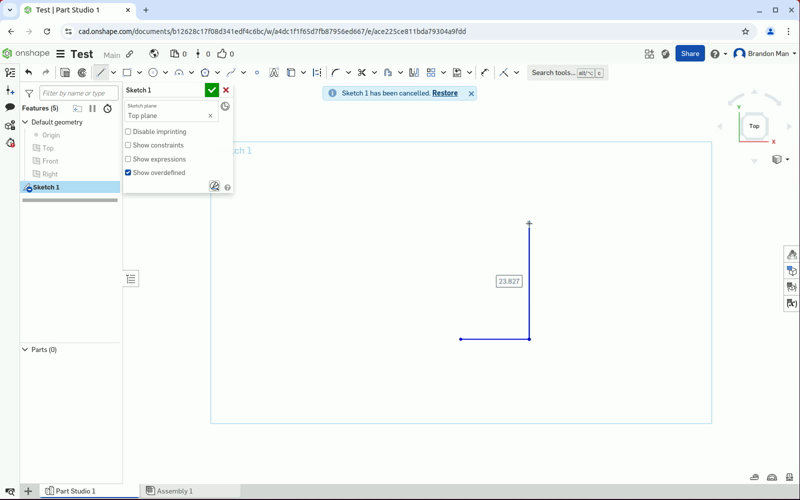
mouse_move(460, 223)
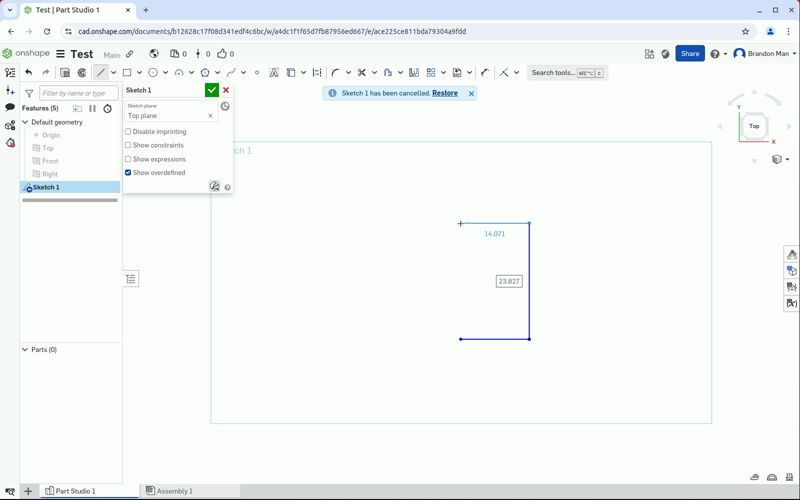
click(460, 223)
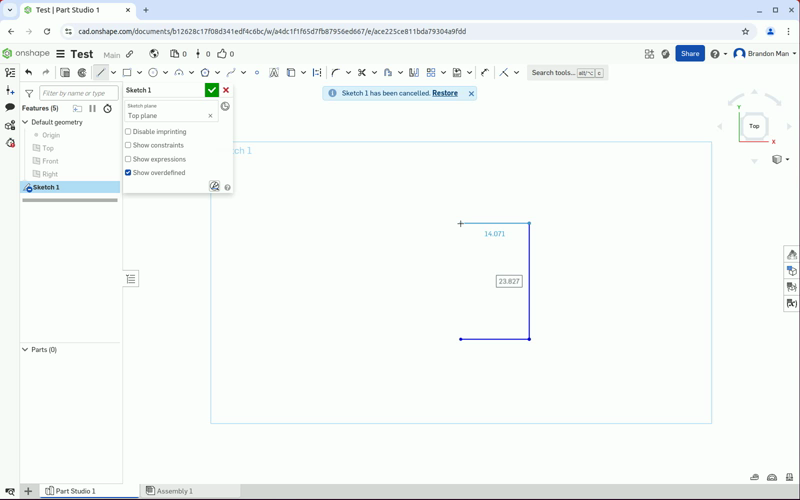
key_up(shift)
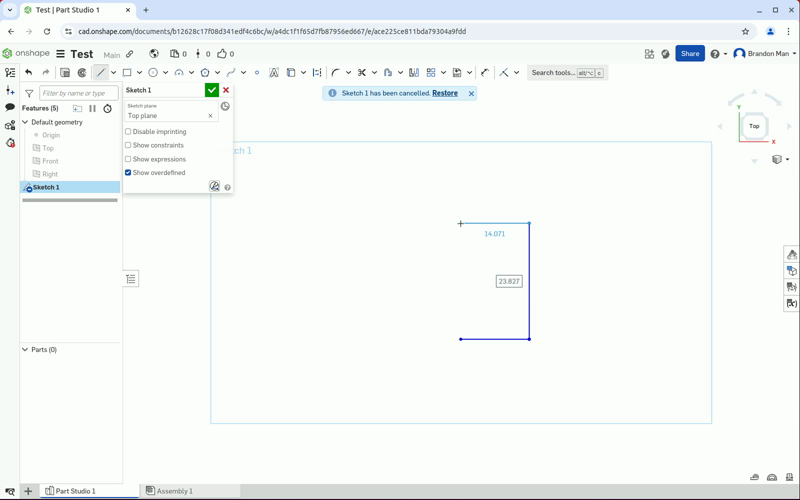
key_down(shift)
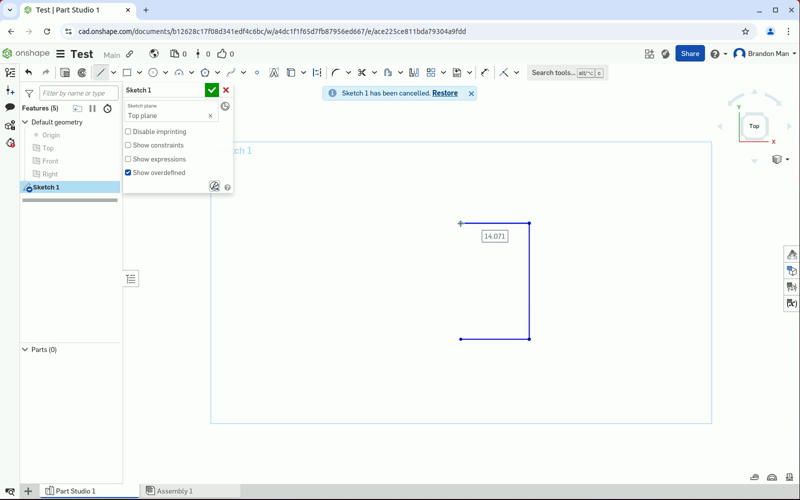
mouse_move(460, 339)
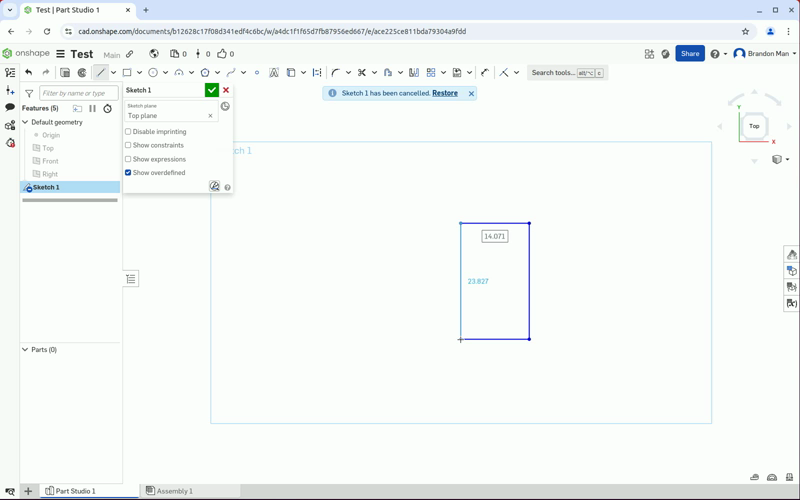
key_up(shift)
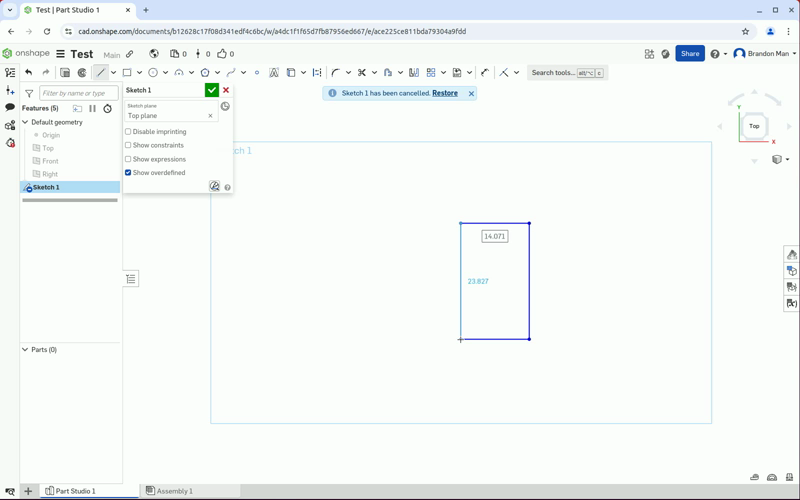
click(460, 339)
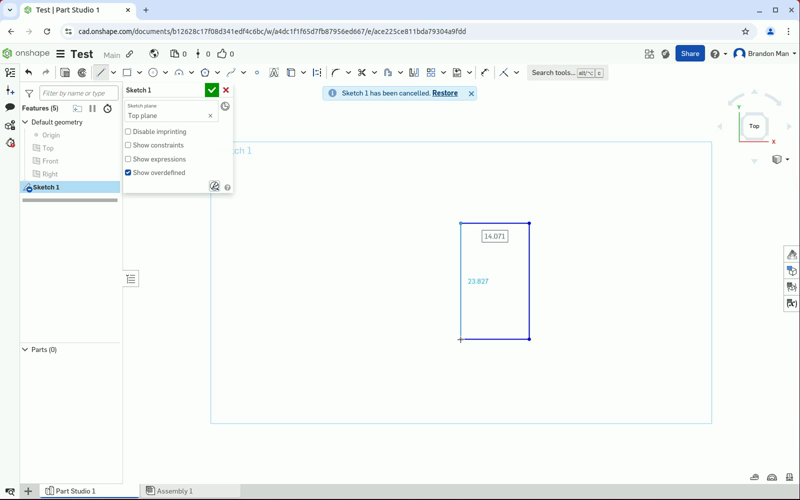
key(esc)
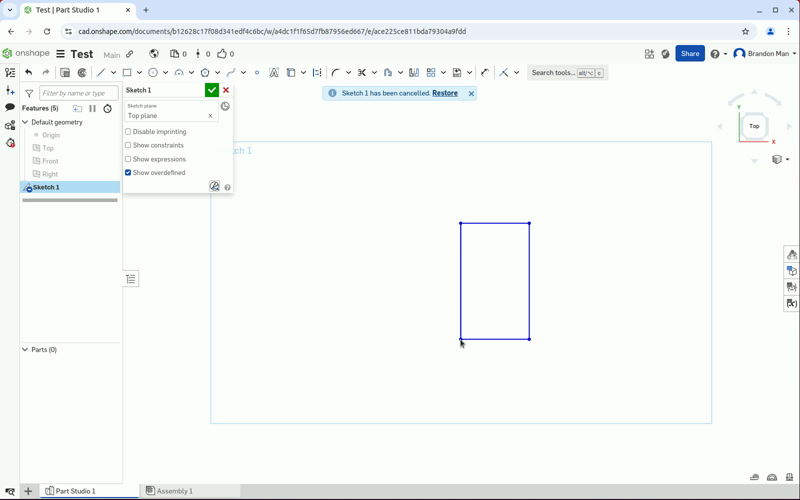
mouse_move(471, 269)
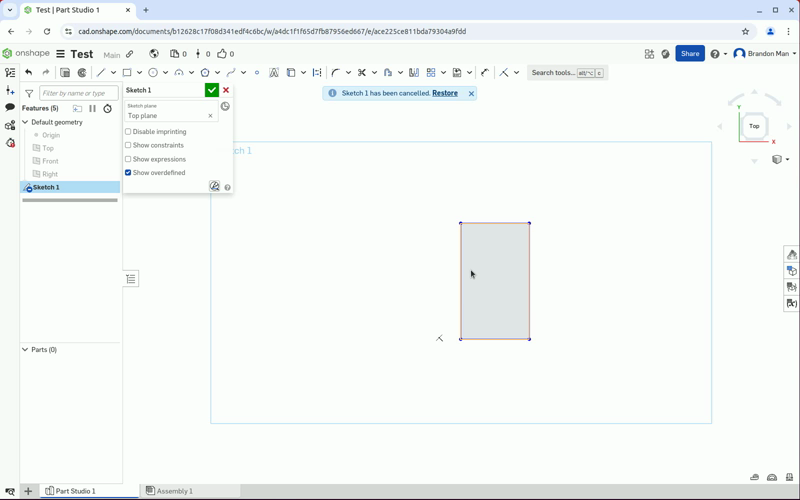
click(471, 269)
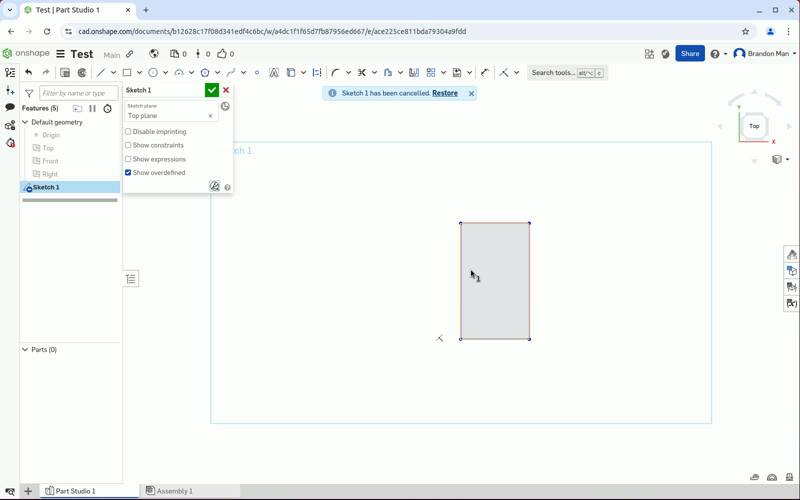
mouse_move(73, 352)
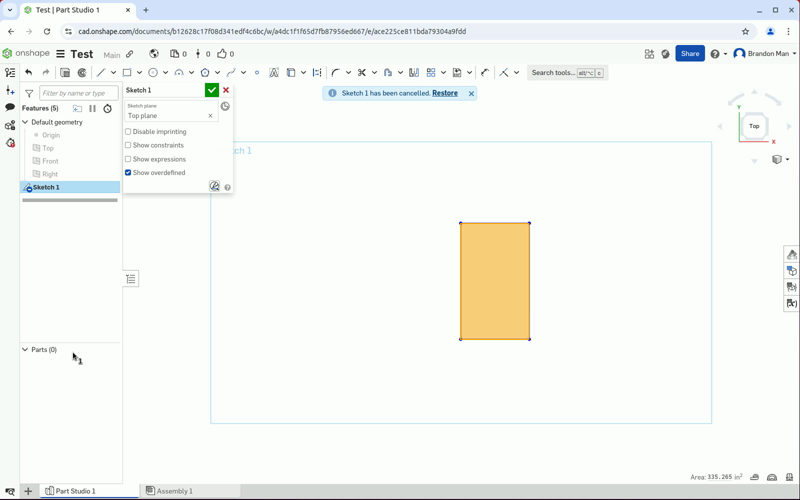
key(shift+y)
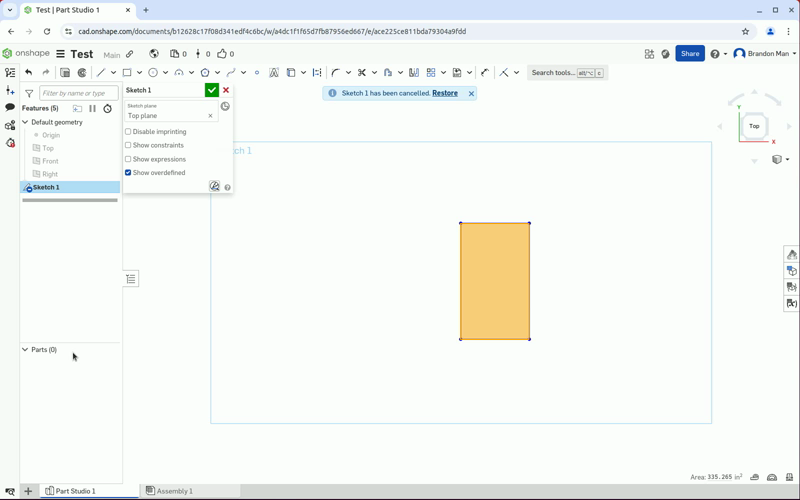
key(shift+e)
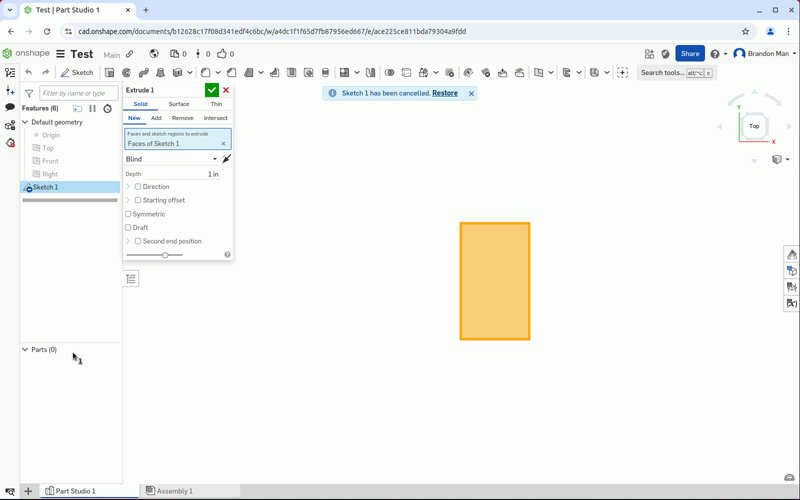
mouse_move(143, 106)
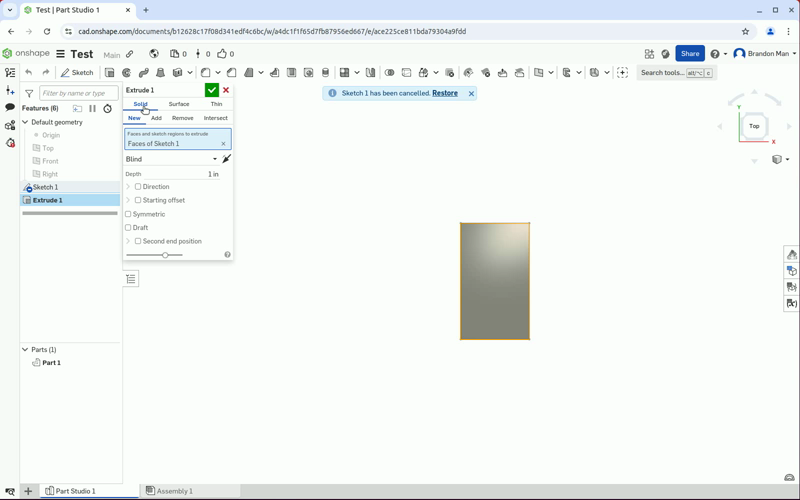
click(143, 106)
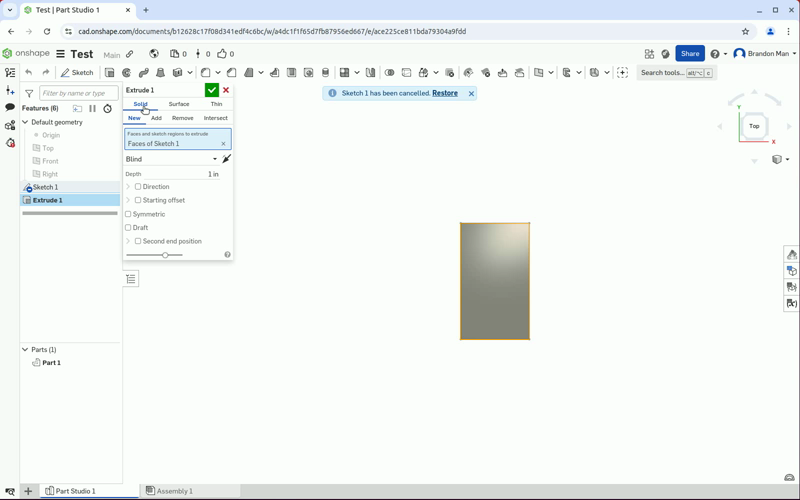
mouse_move(137, 120)
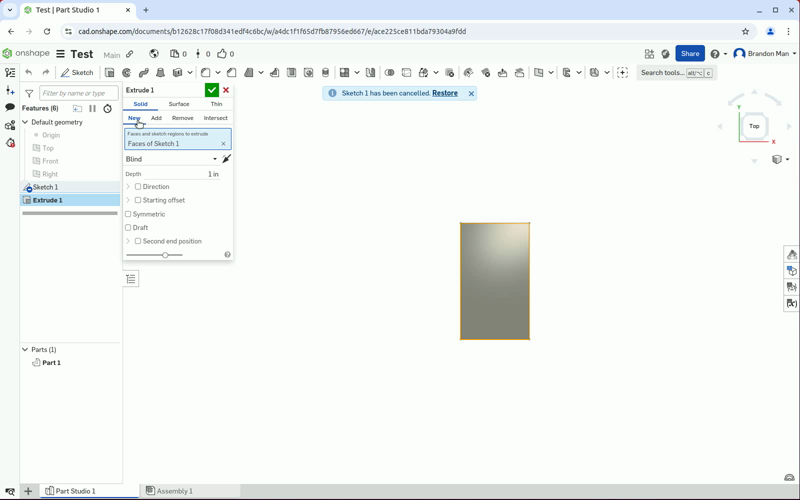
click(137, 120)
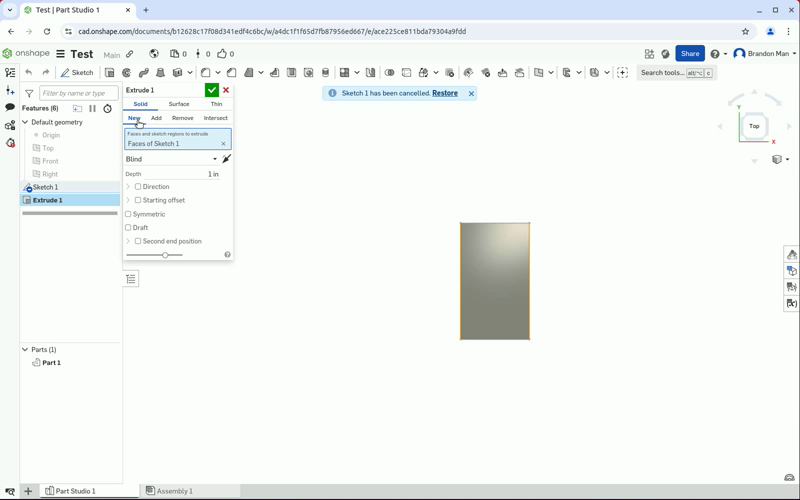
key(tab, 4)
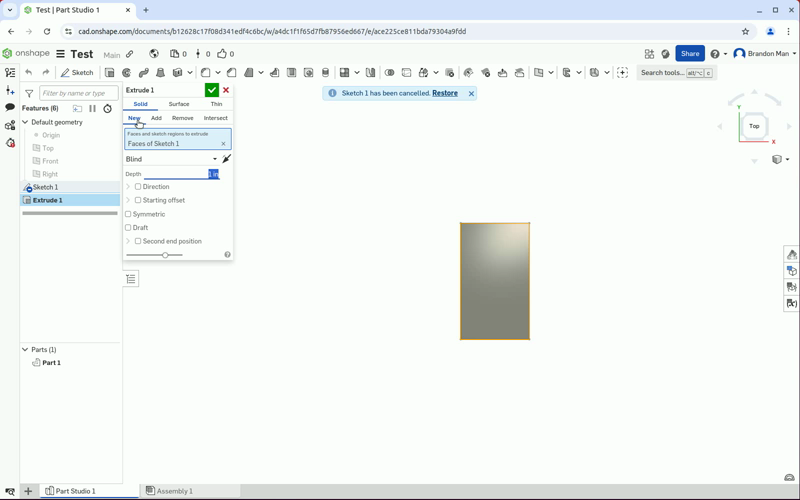
text(6.258)
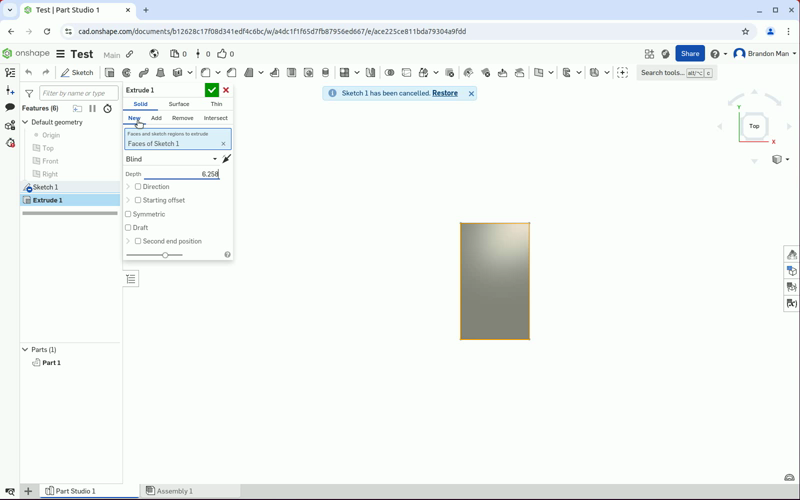
key(enter)
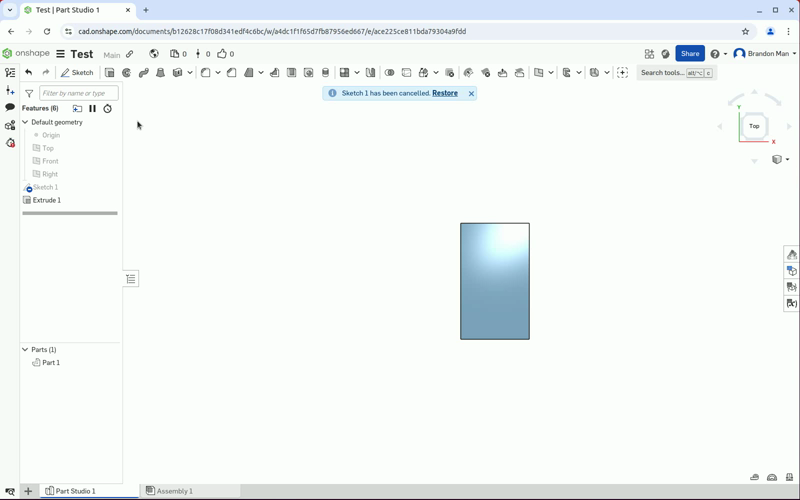
key(shift+h)
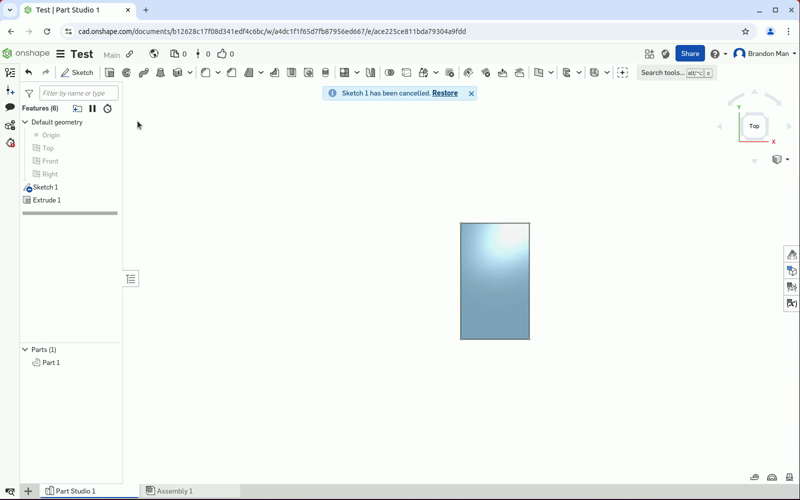
key(shift+h)
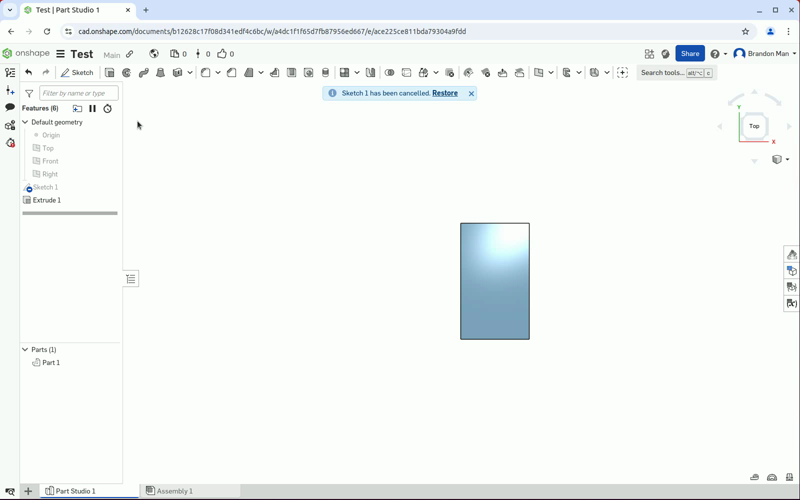
mouse_move(73, 189)
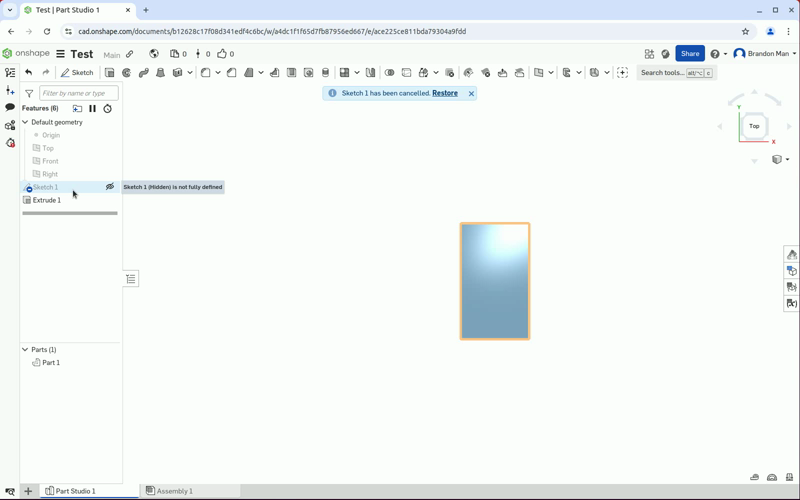
click(73, 189)
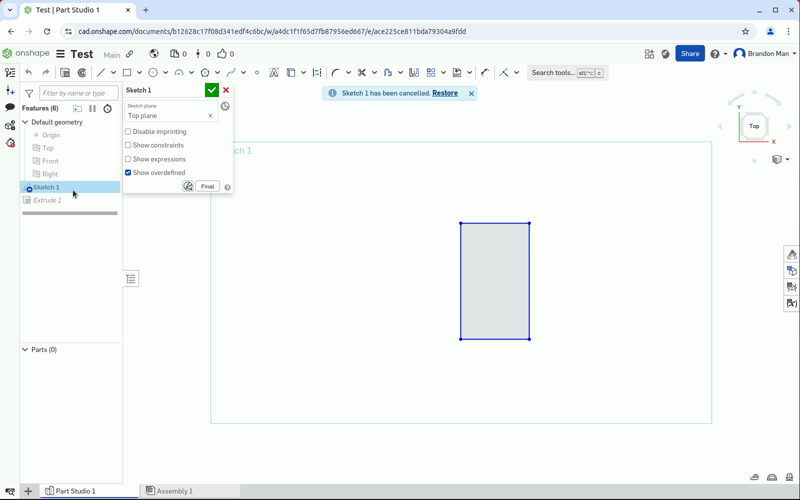
mouse_move(229, 92)
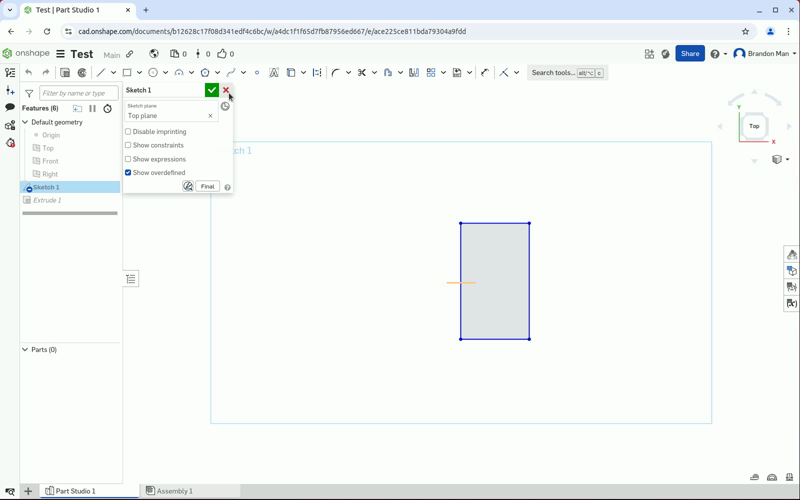
click(229, 92)
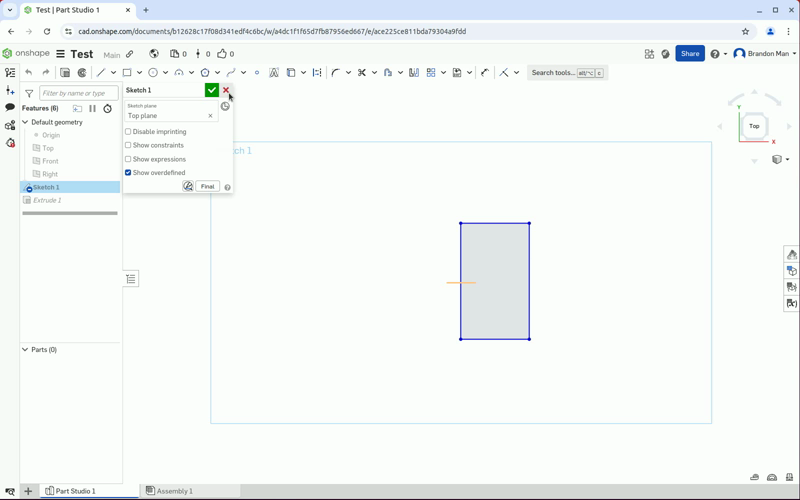
key(shift+s)
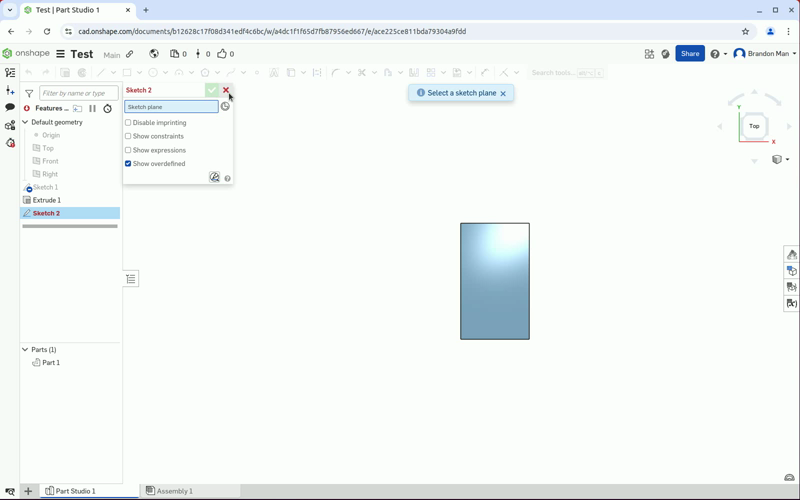
mouse_move(73, 150)
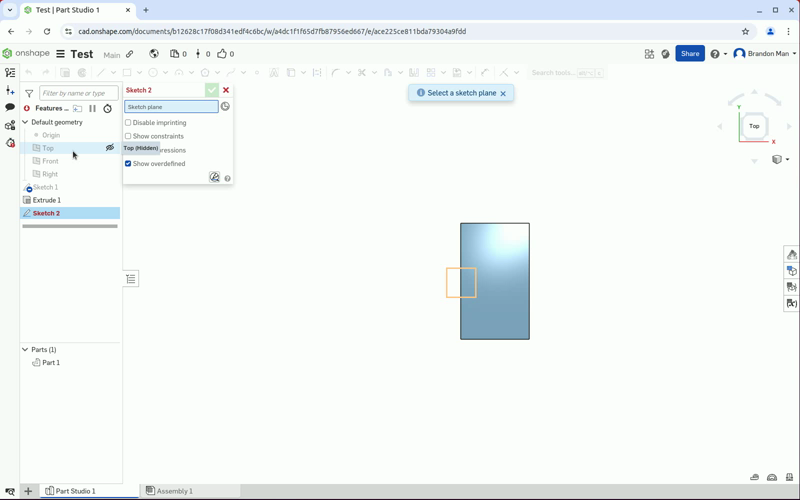
click(73, 150)
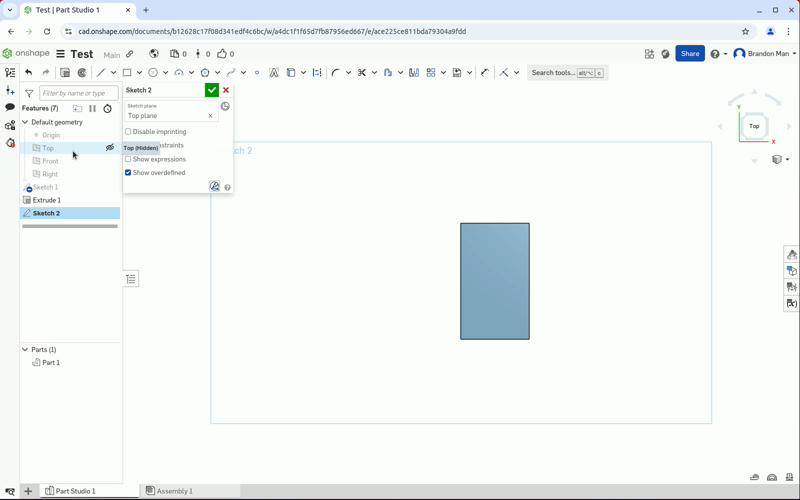
mouse_move(73, 352)
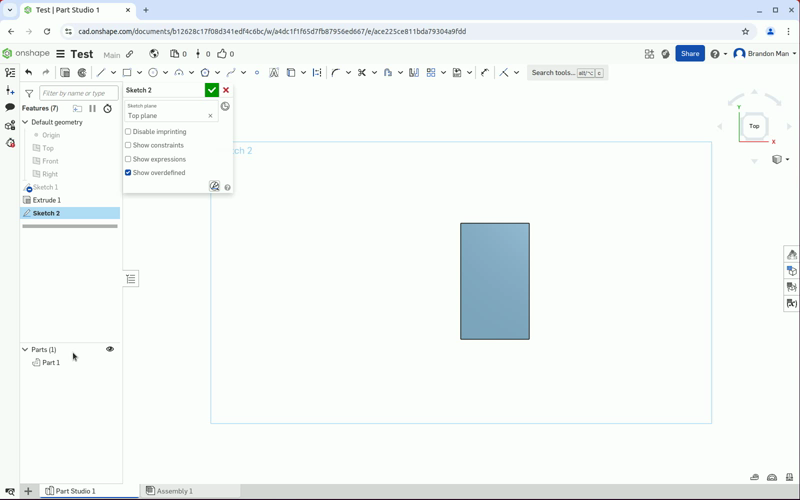
key(y)
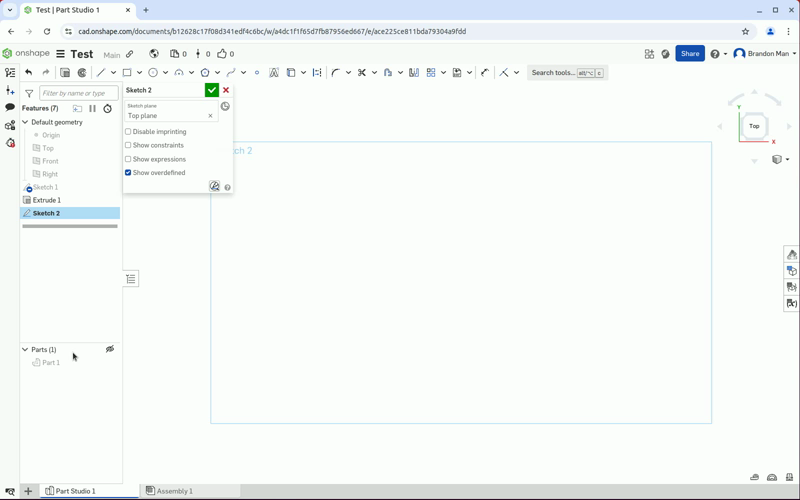
key(l)
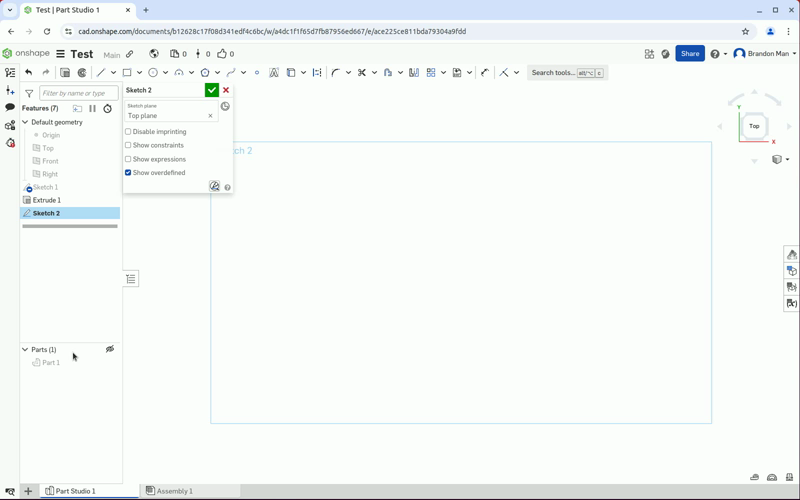
key_down(shift)
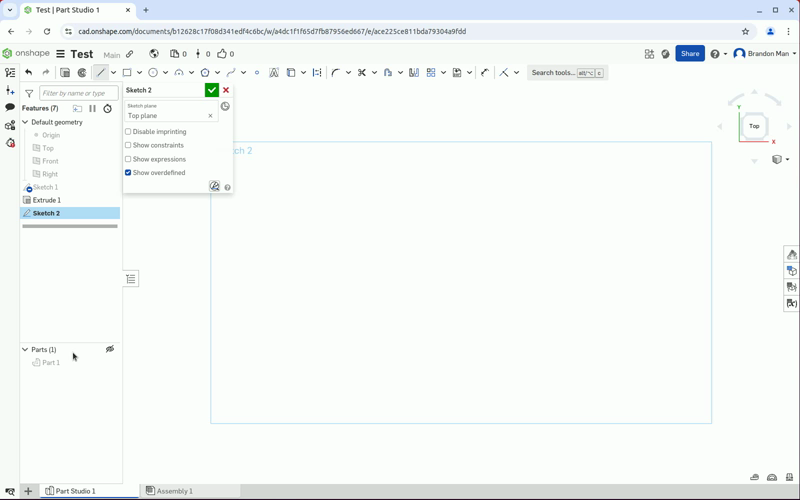
mouse_move(564, 347)
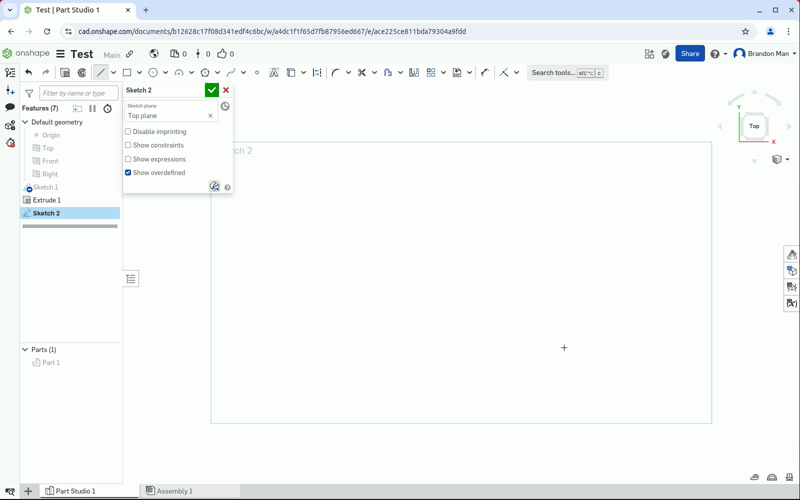
click(564, 347)
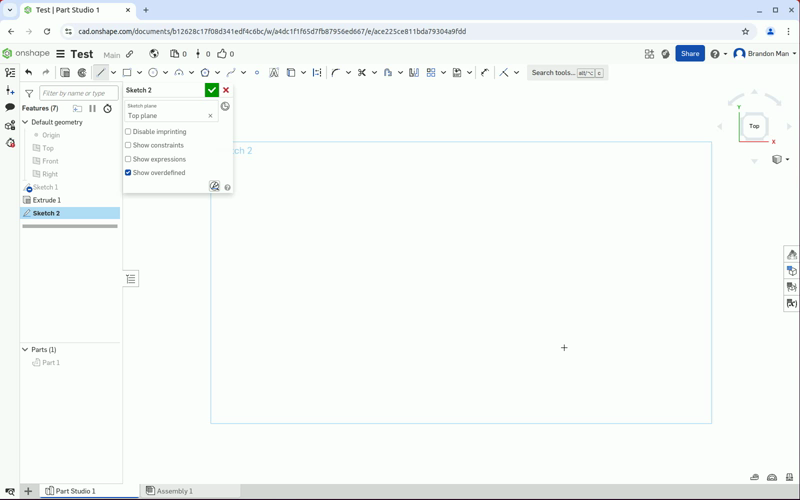
key_up(shift)
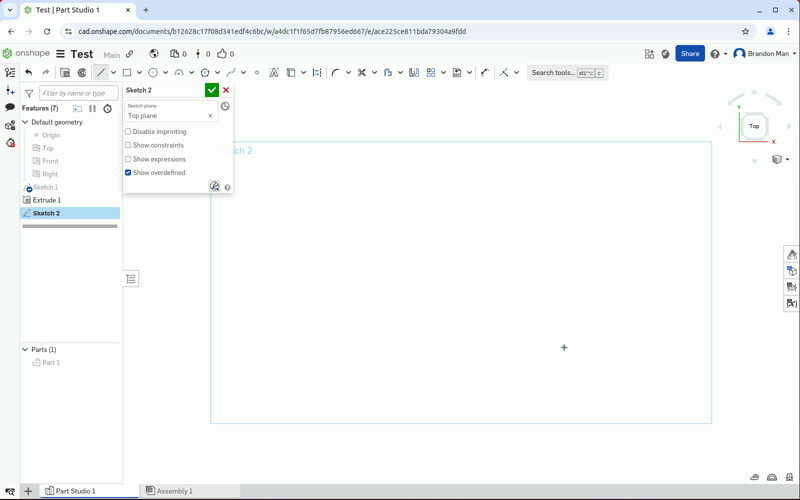
key_down(shift)
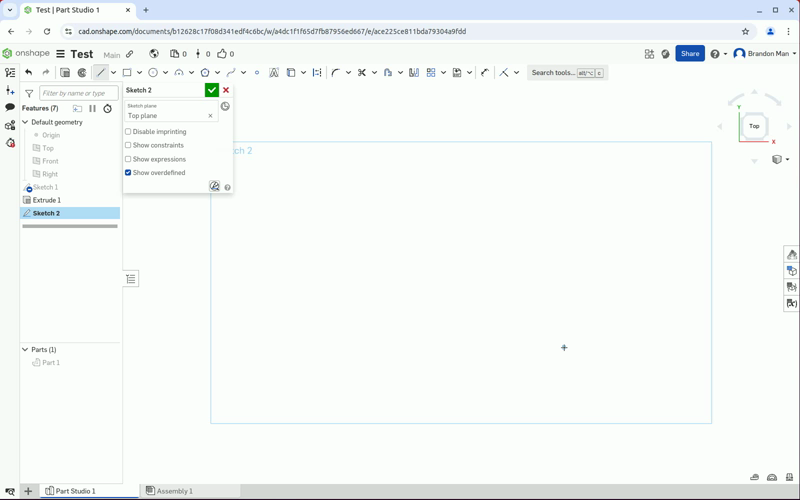
mouse_move(589, 347)
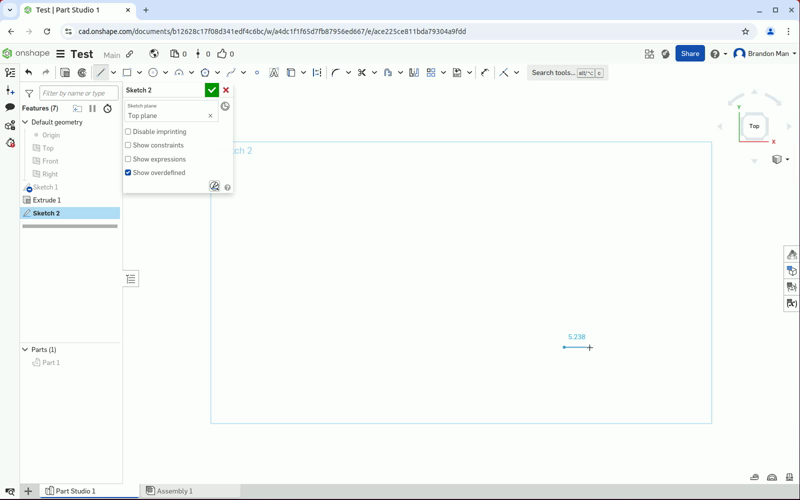
mouse_move(573, 347)
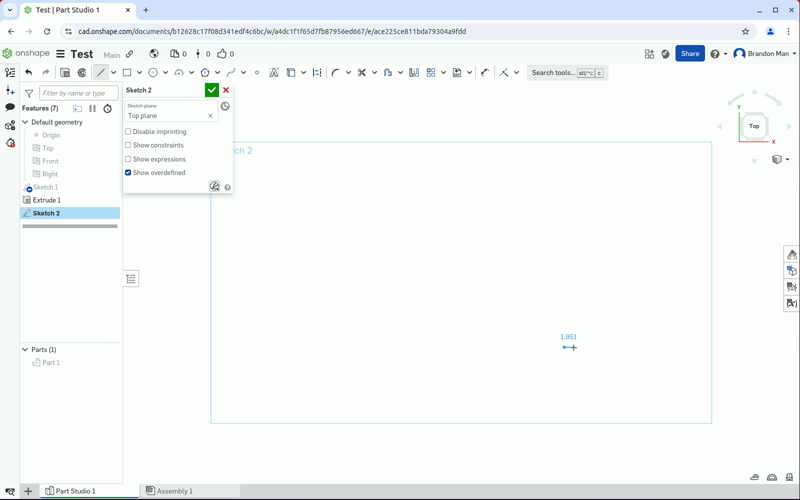
click(573, 347)
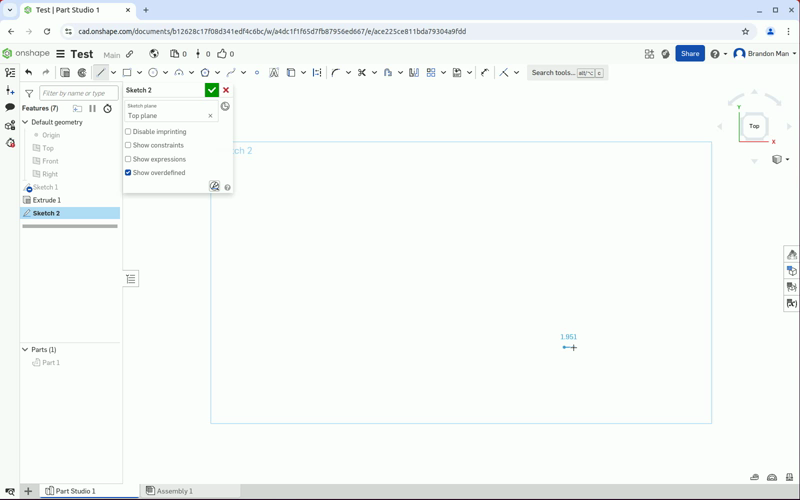
key_up(shift)
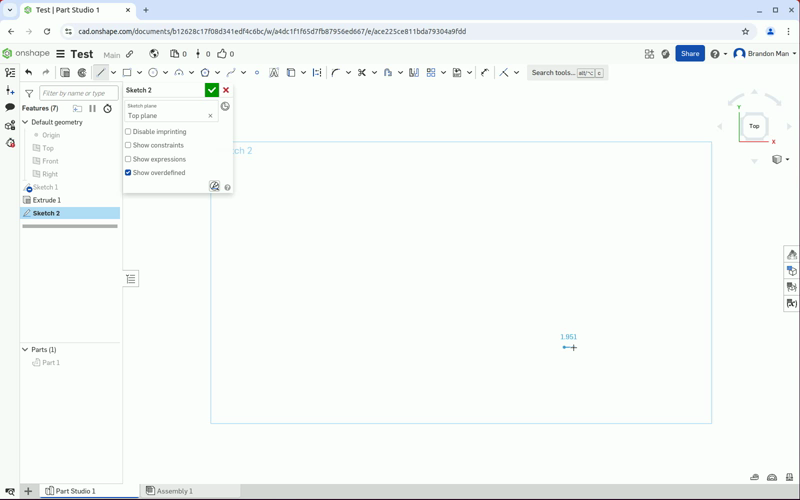
key_down(shift)
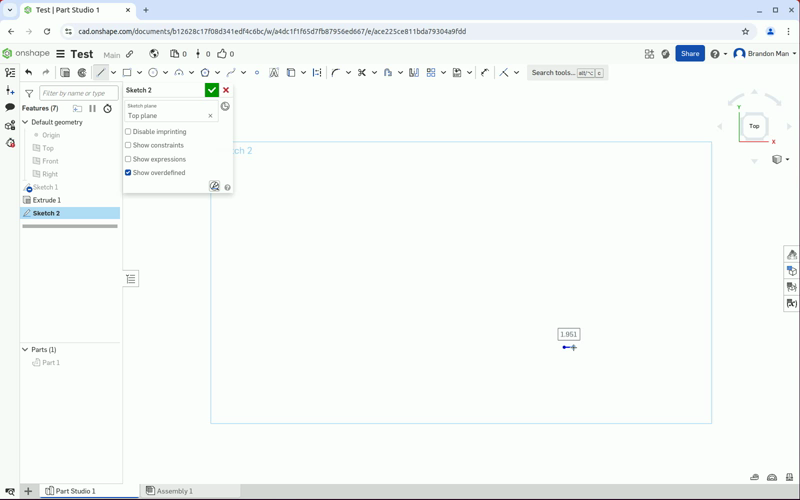
mouse_move(573, 282)
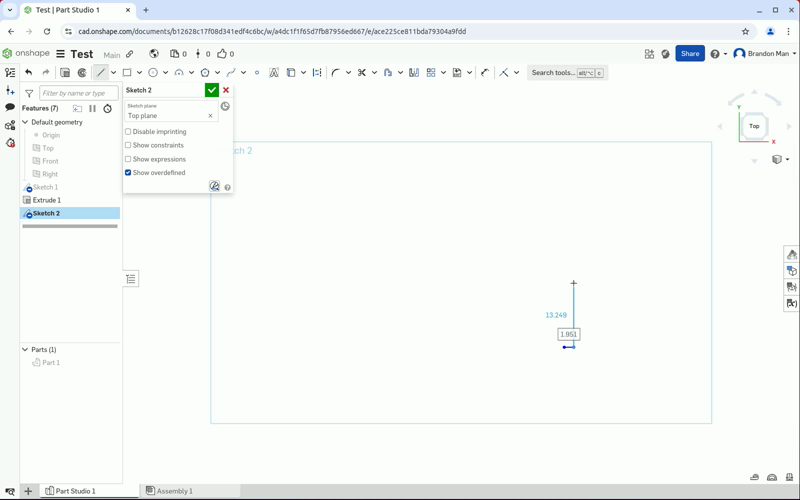
click(573, 282)
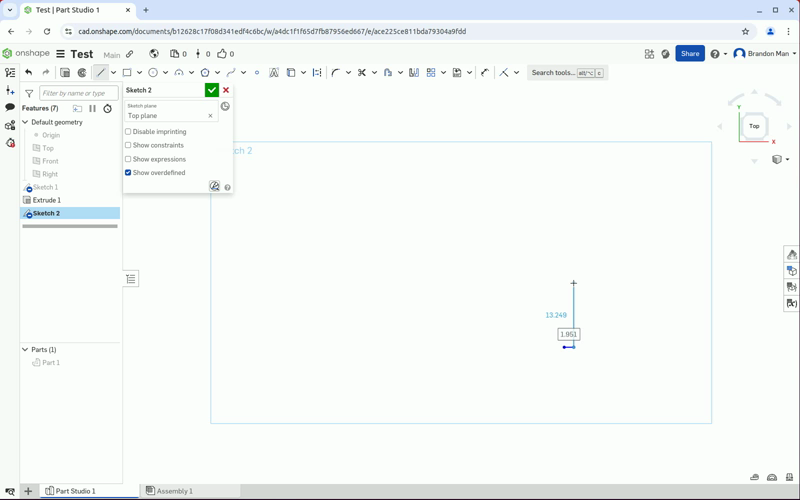
key_up(shift)
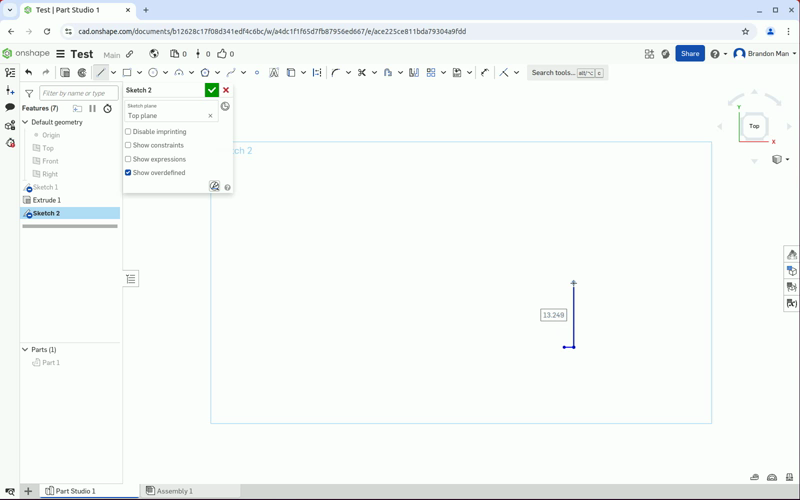
key_down(shift)
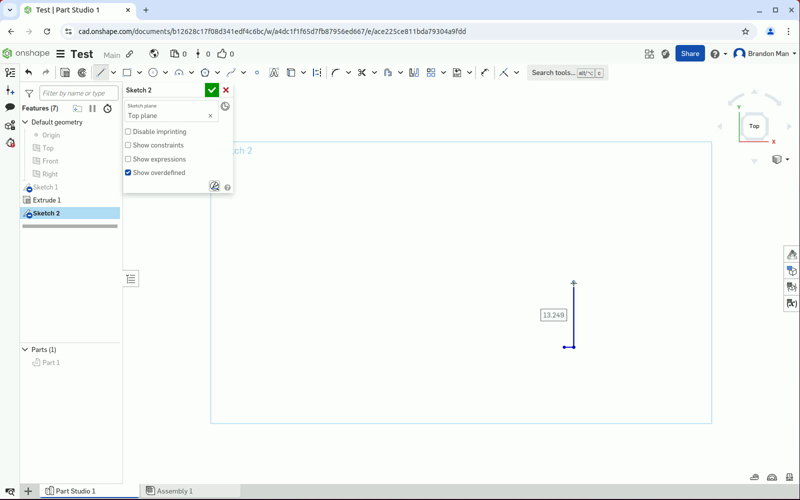
mouse_move(589, 282)
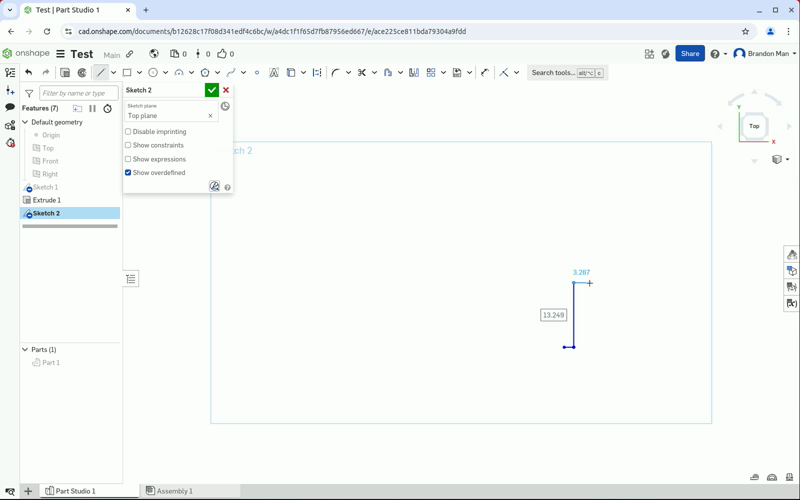
mouse_move(564, 282)
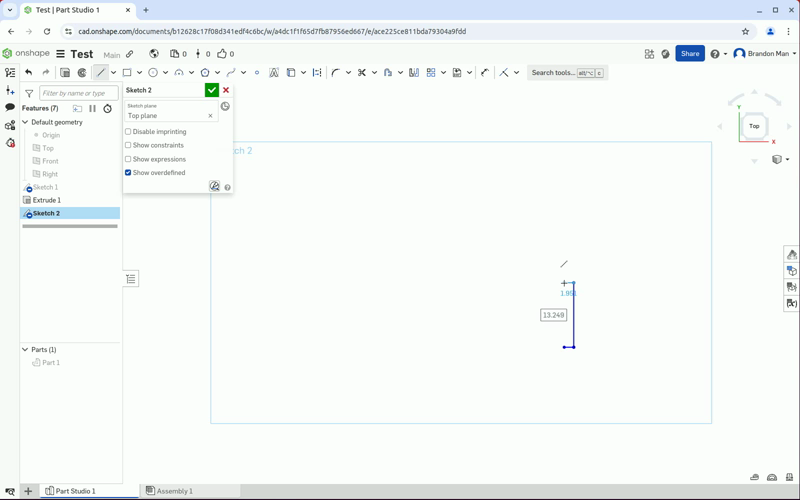
click(564, 282)
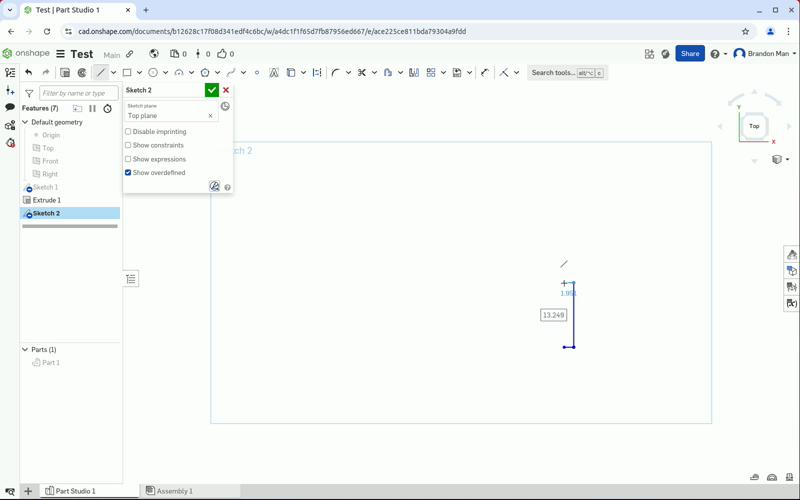
key_up(shift)
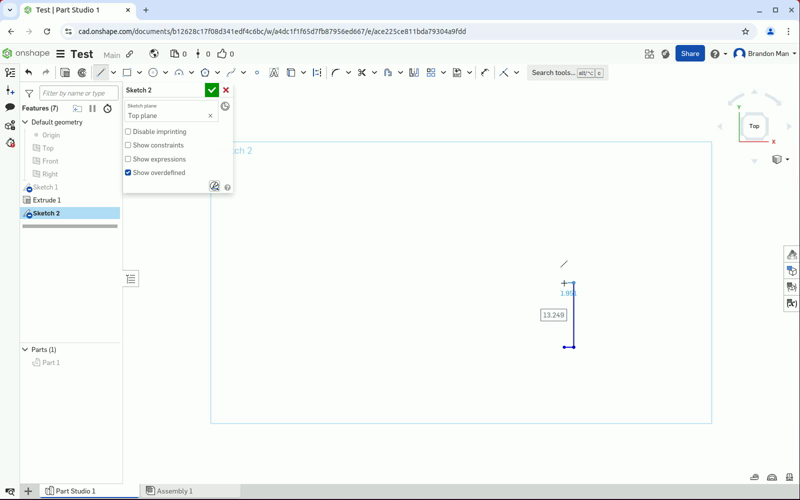
key_down(shift)
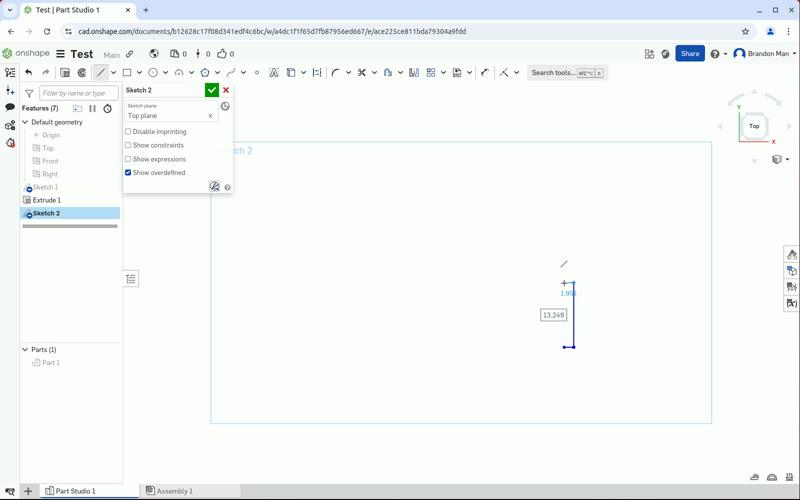
mouse_move(564, 347)
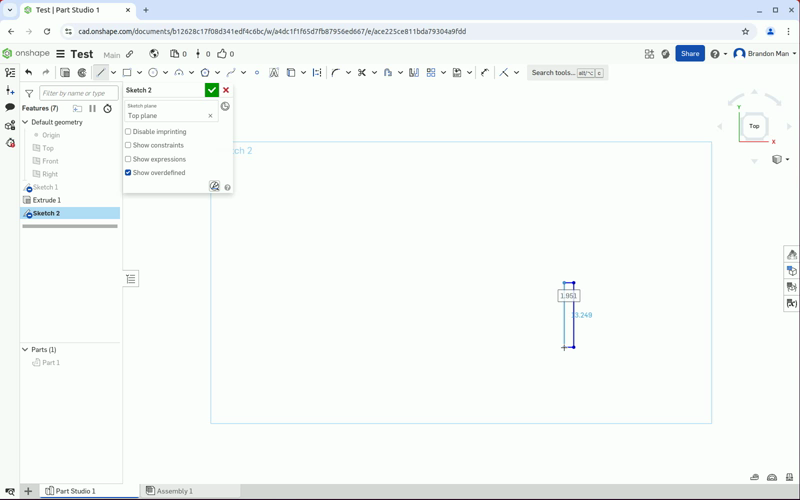
key_up(shift)
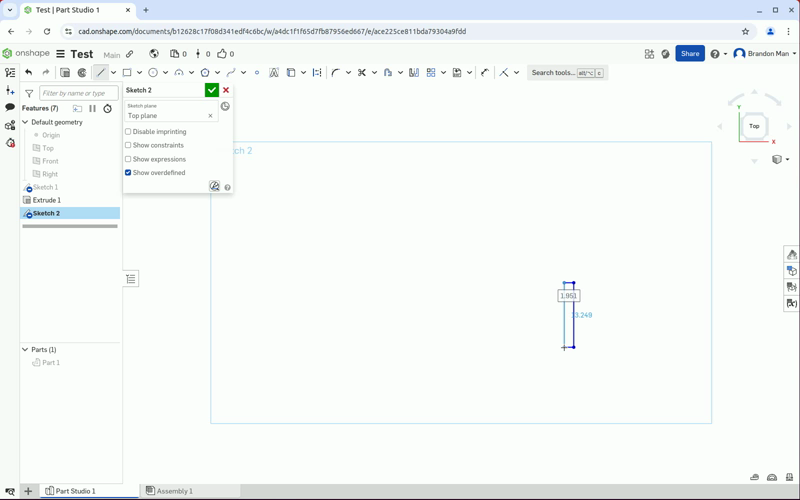
click(564, 347)
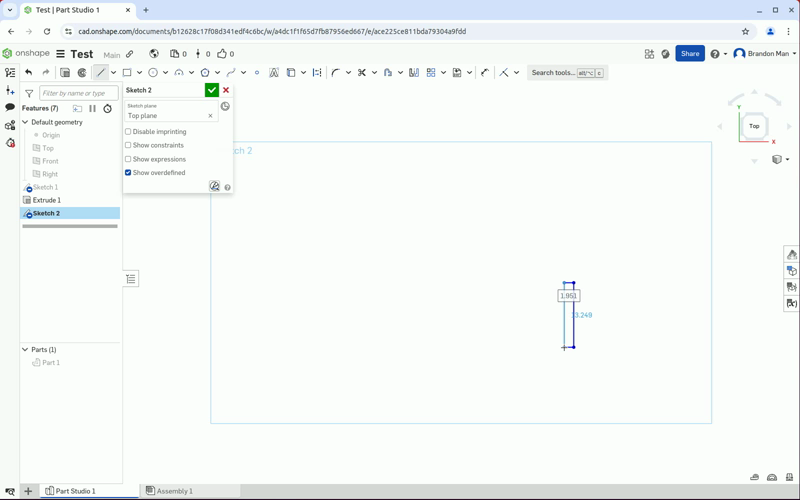
key(esc)
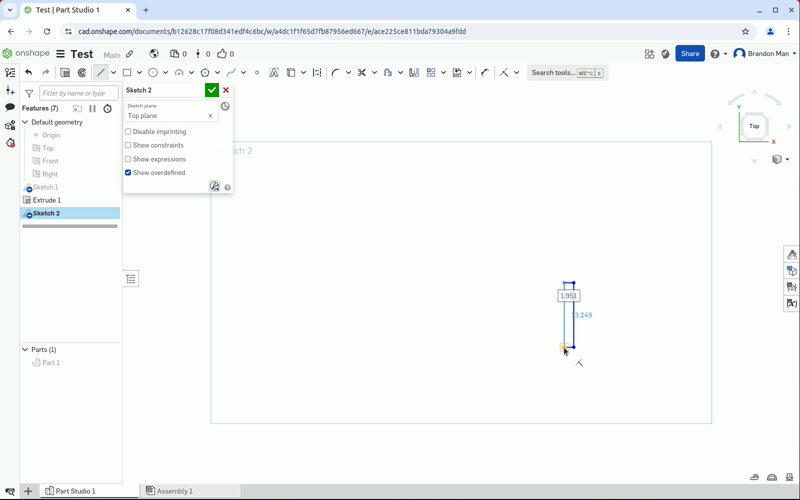
mouse_move(567, 286)
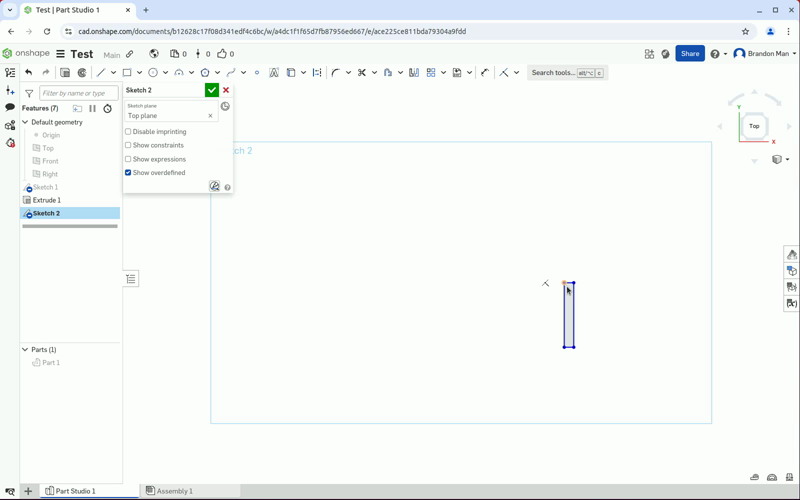
scroll(6)
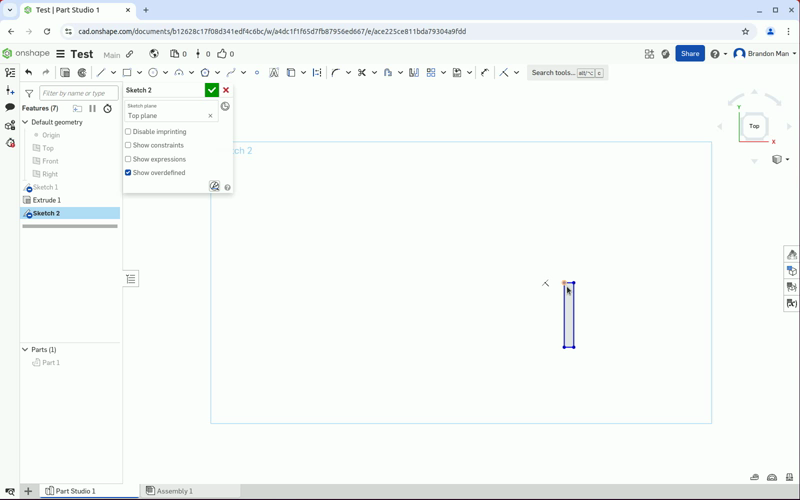
scroll(6)
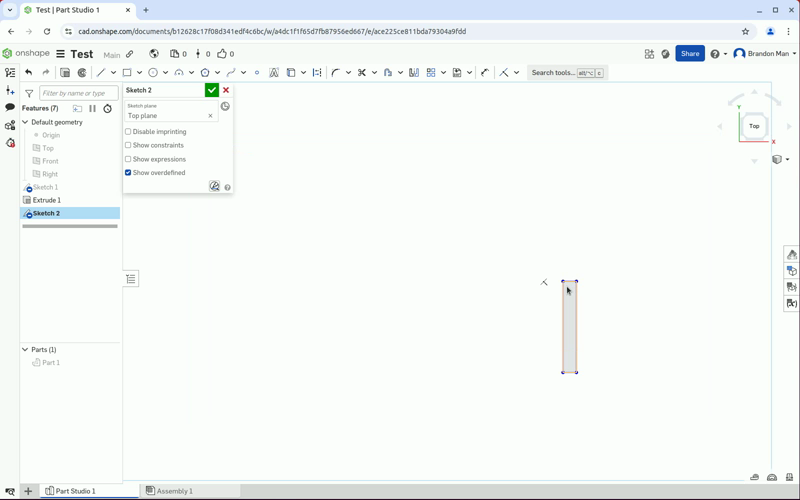
scroll(6)
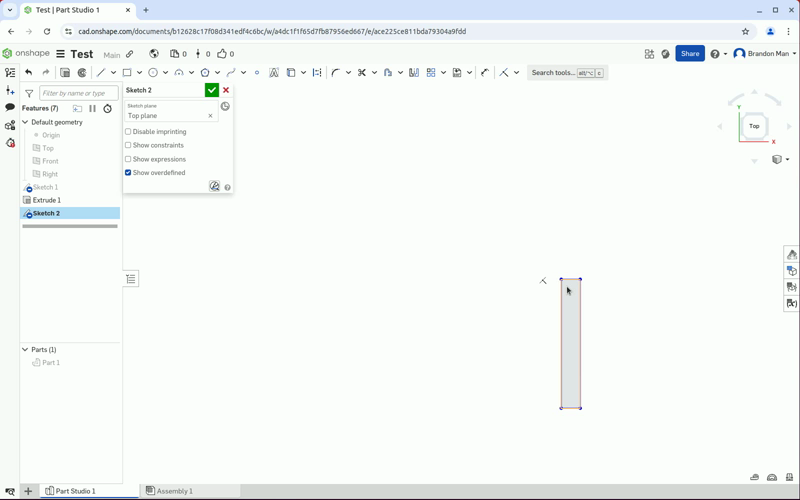
scroll(6)
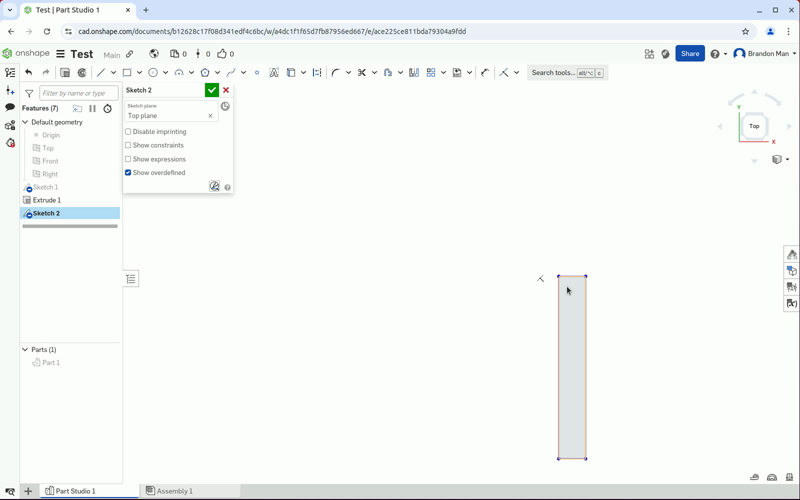
scroll(6)
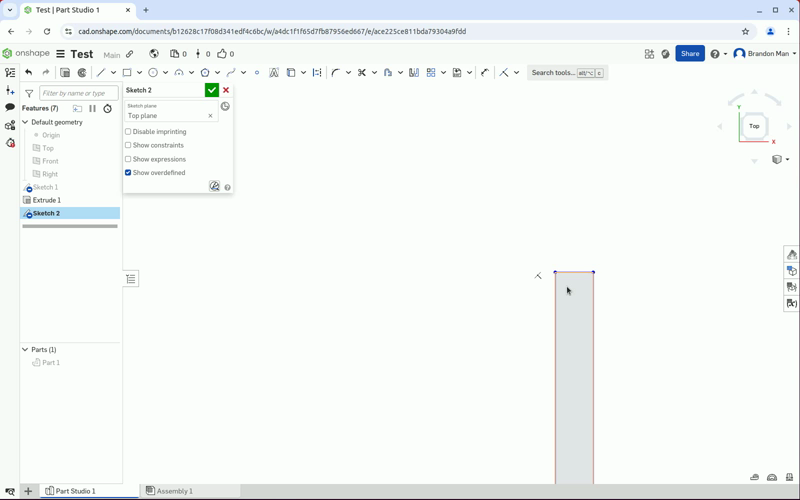
scroll(6)
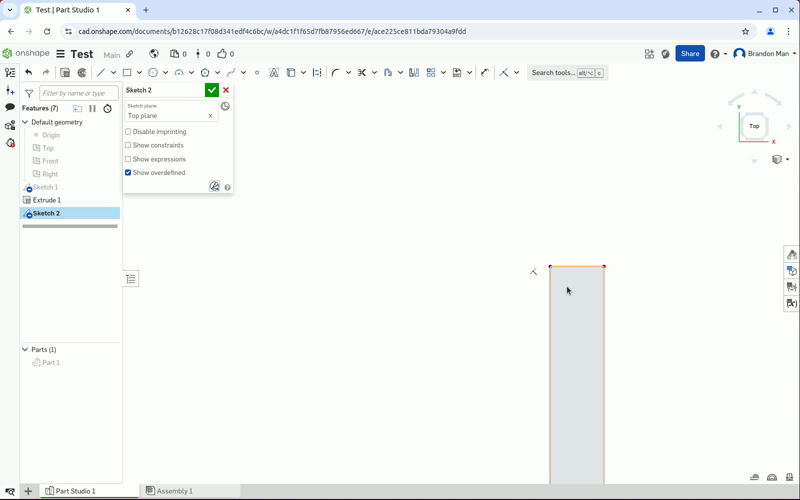
scroll(6)
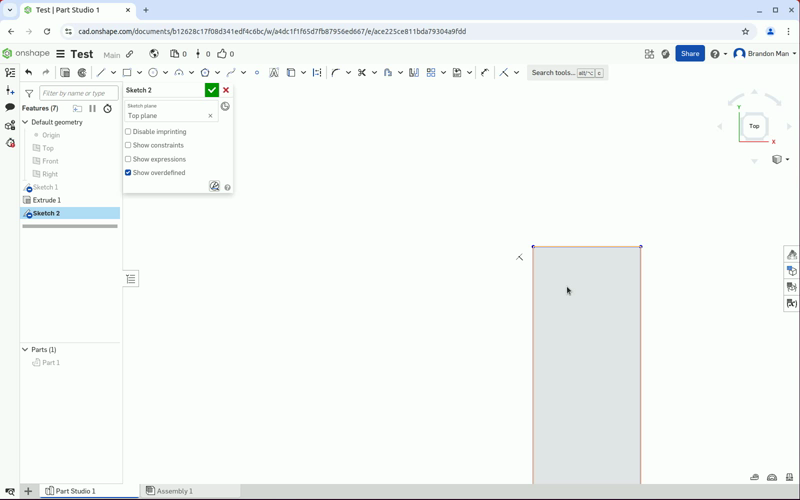
click(567, 286)
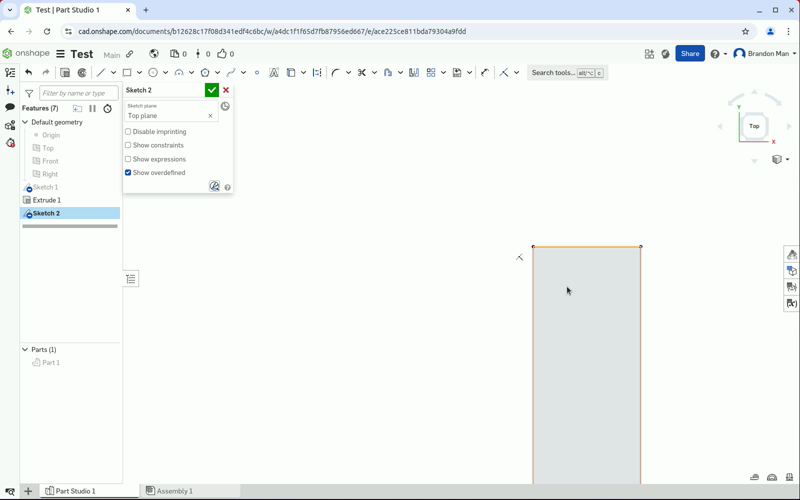
scroll(-6)
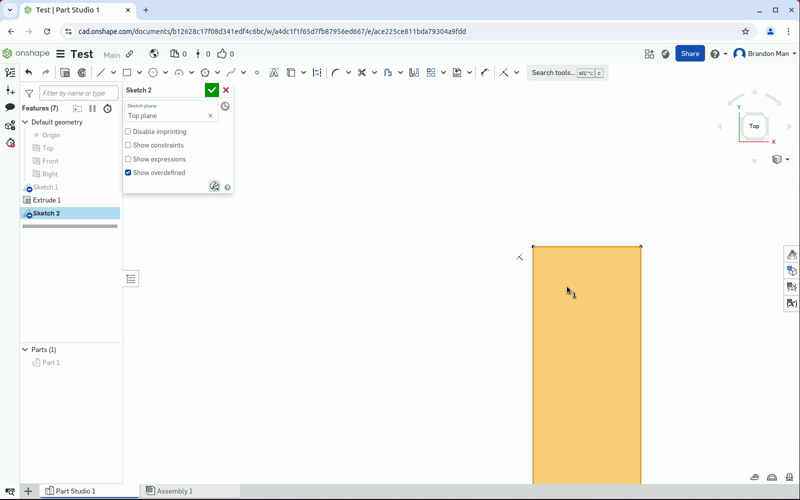
scroll(-6)
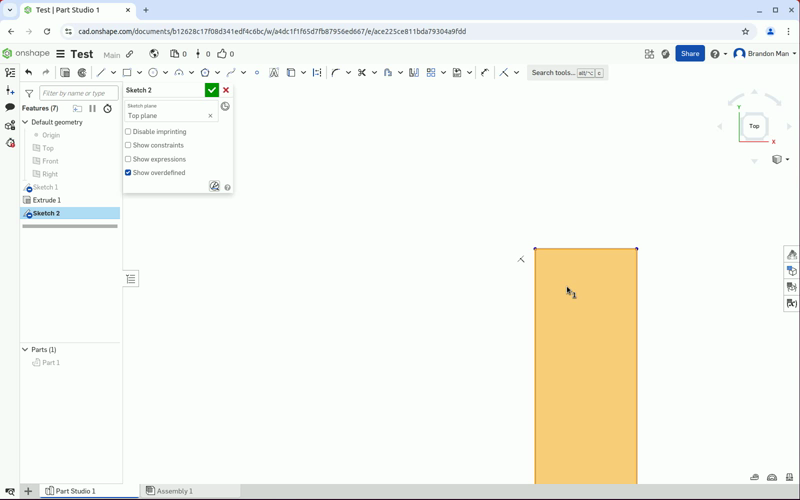
scroll(-6)
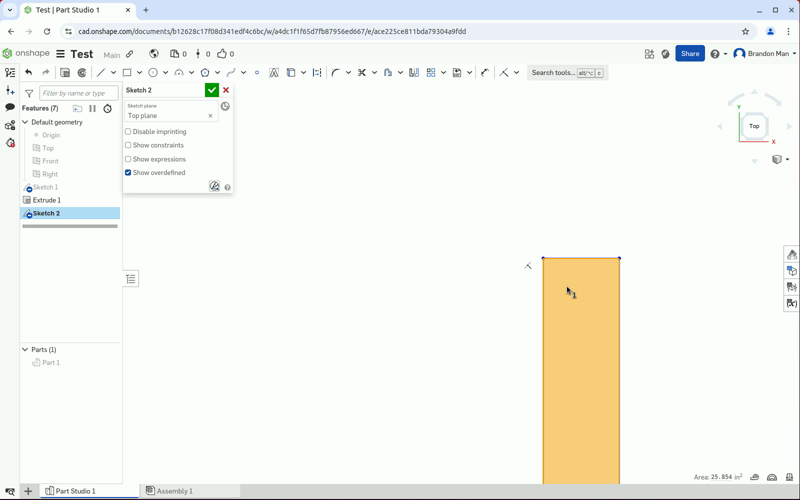
scroll(-6)
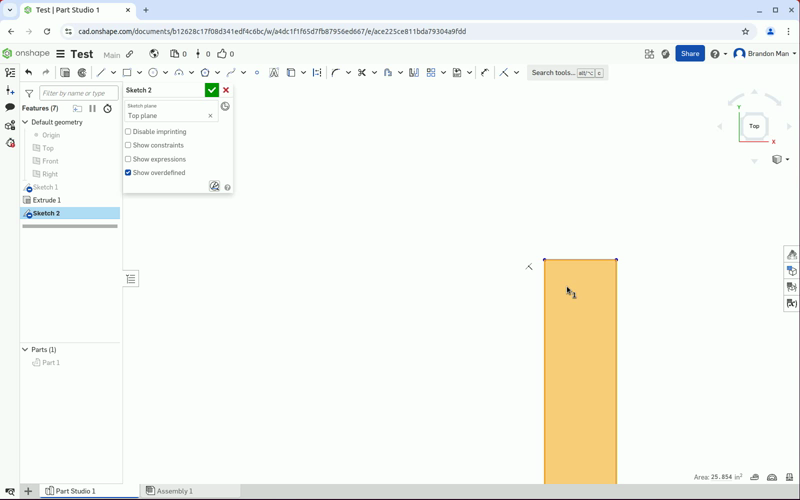
scroll(-6)
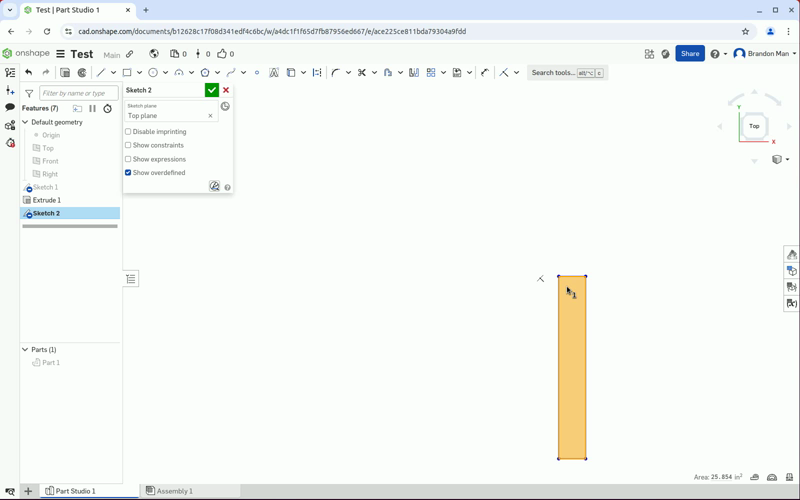
scroll(-6)
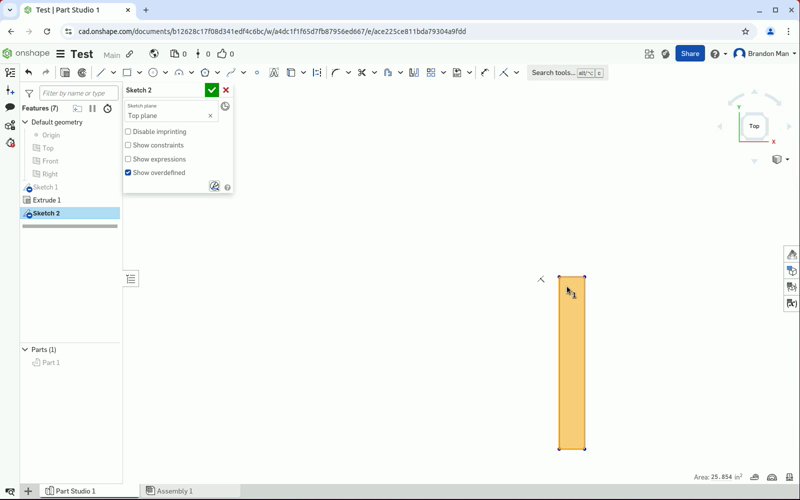
scroll(-6)
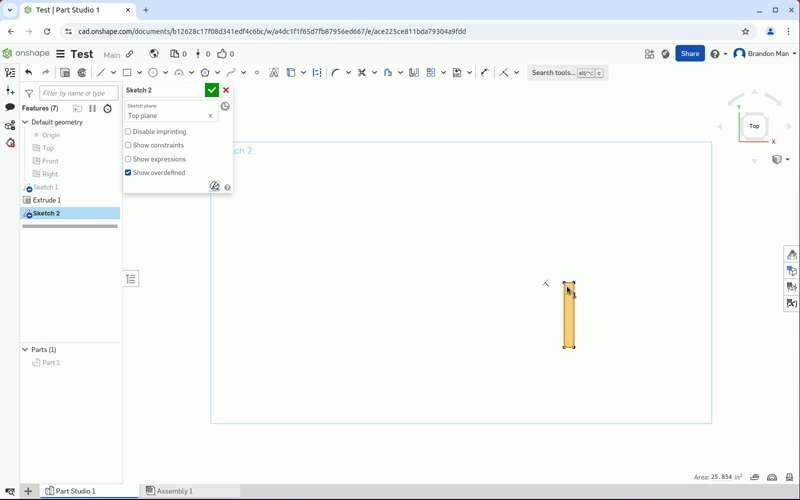
mouse_move(73, 352)
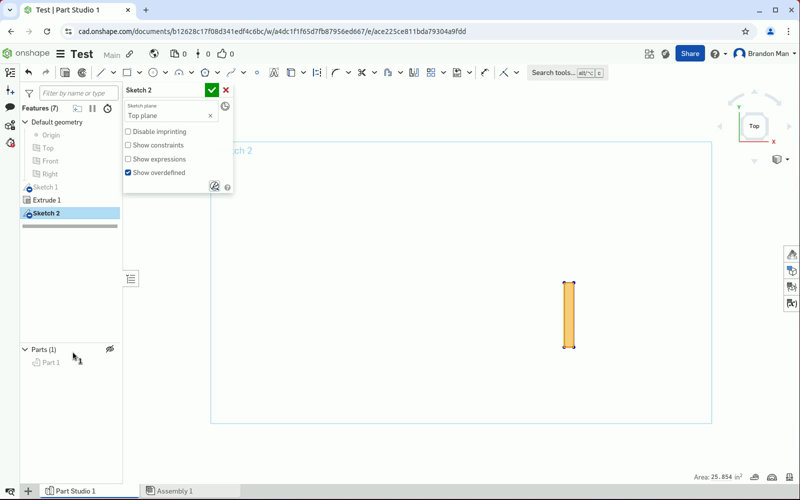
key(shift+y)
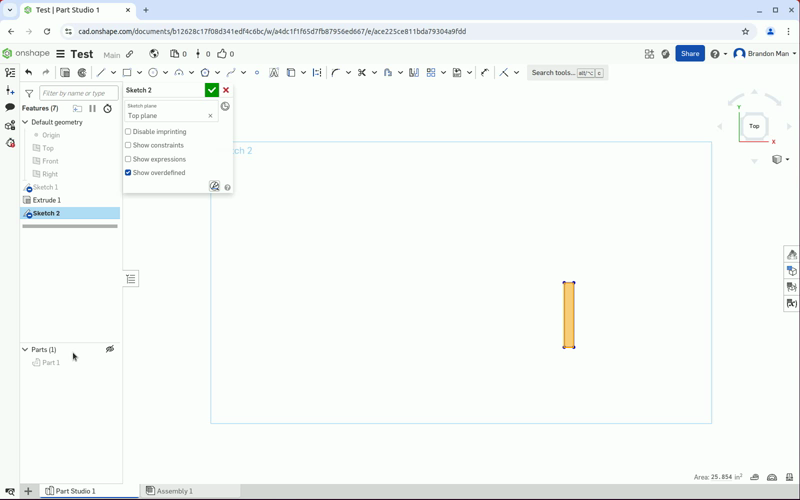
key(shift+e)
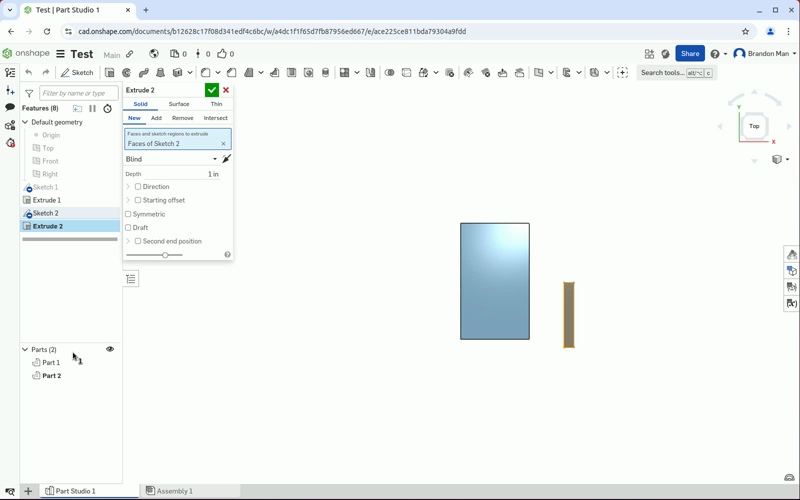
mouse_move(143, 106)
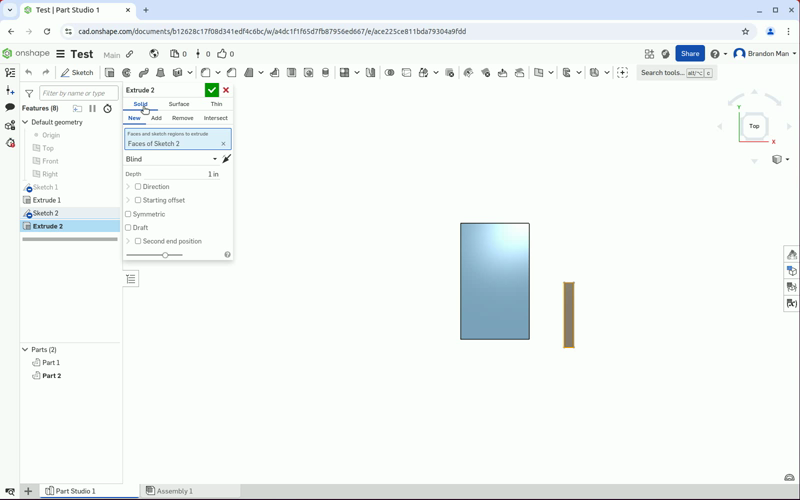
click(143, 106)
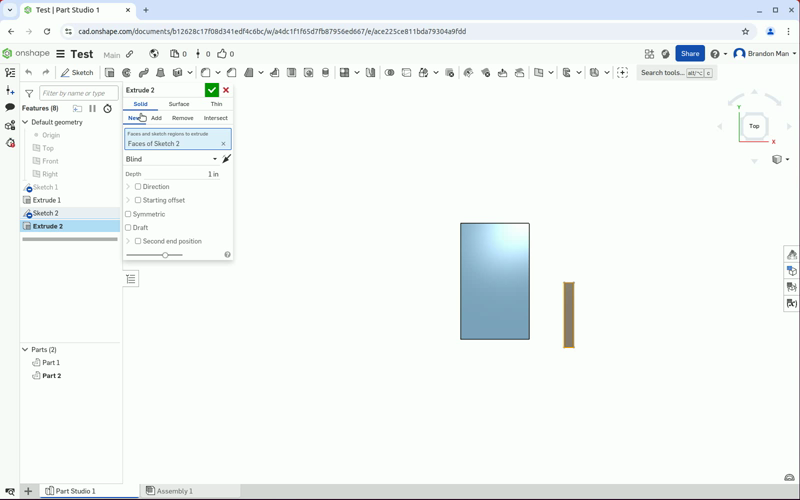
mouse_move(137, 120)
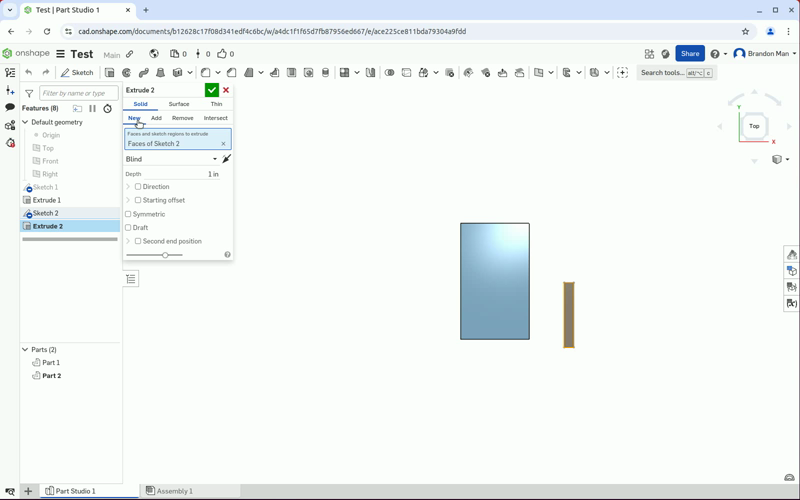
click(137, 120)
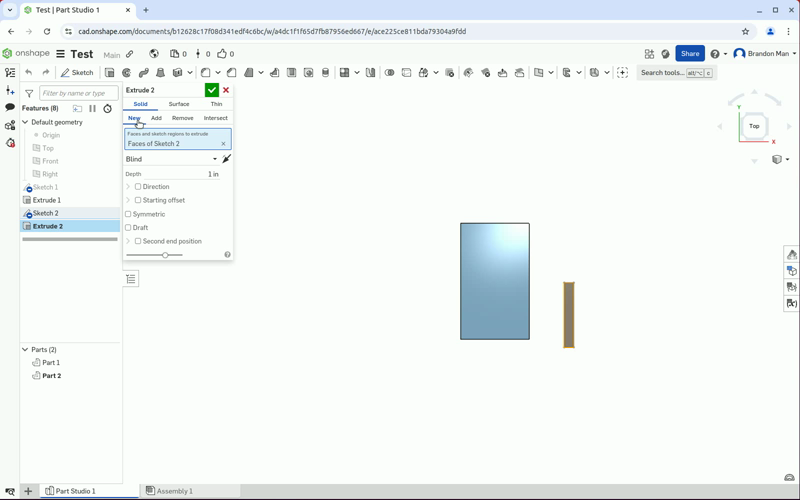
key(tab, 4)
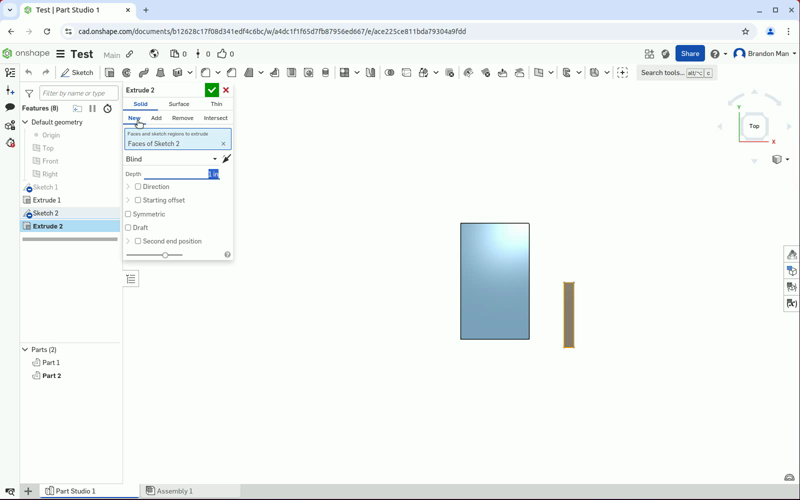
text(6.258)
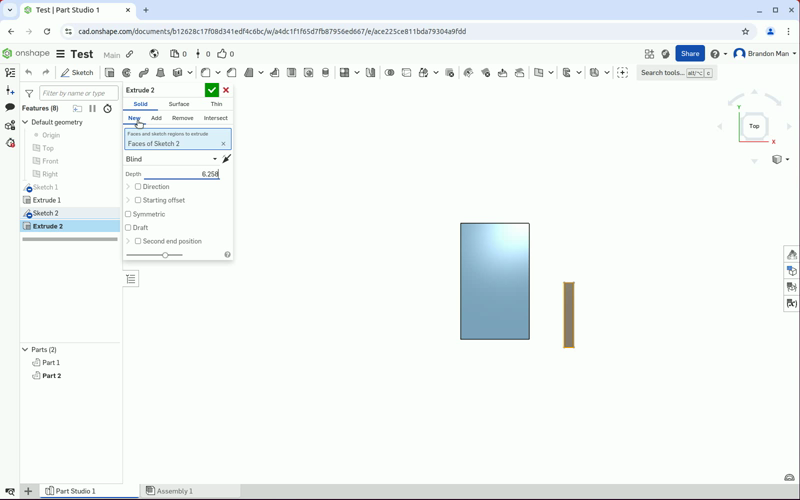
key(enter)
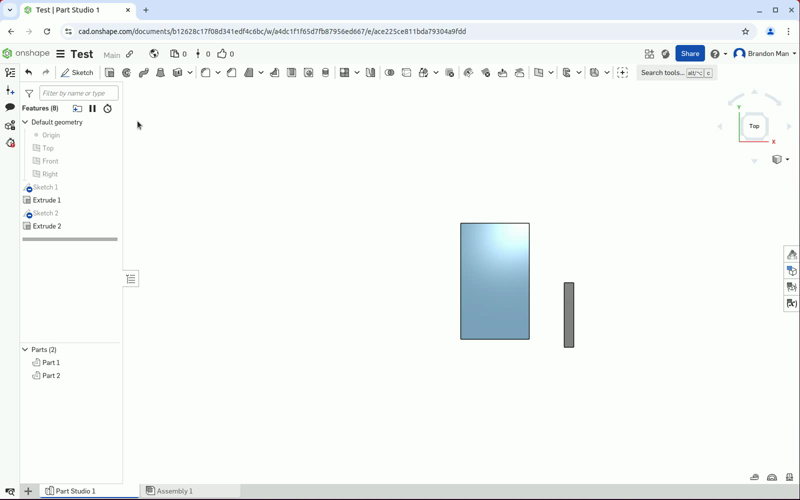
key(shift+h)
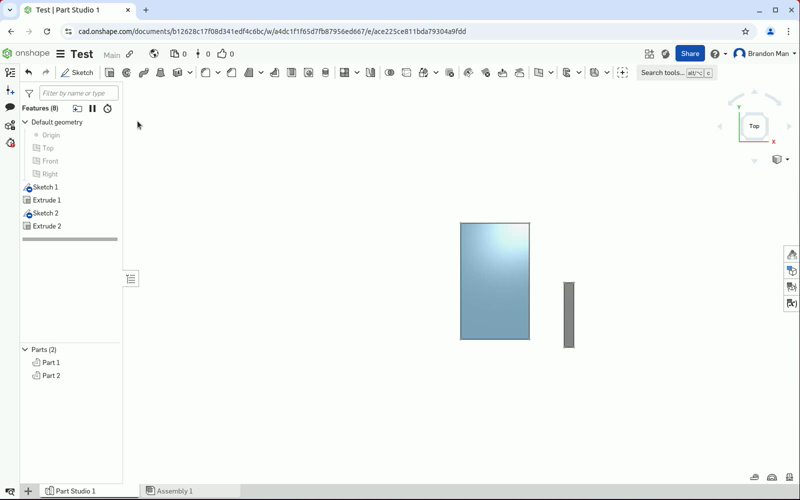
key(shift+h)
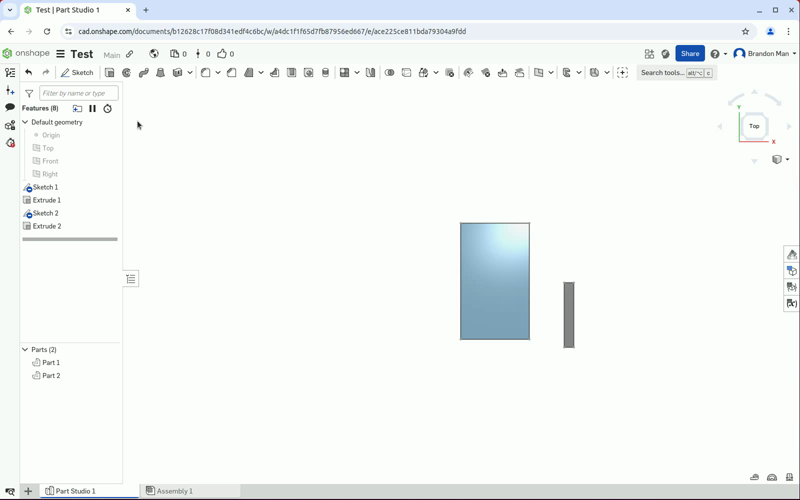
key(shift+7)
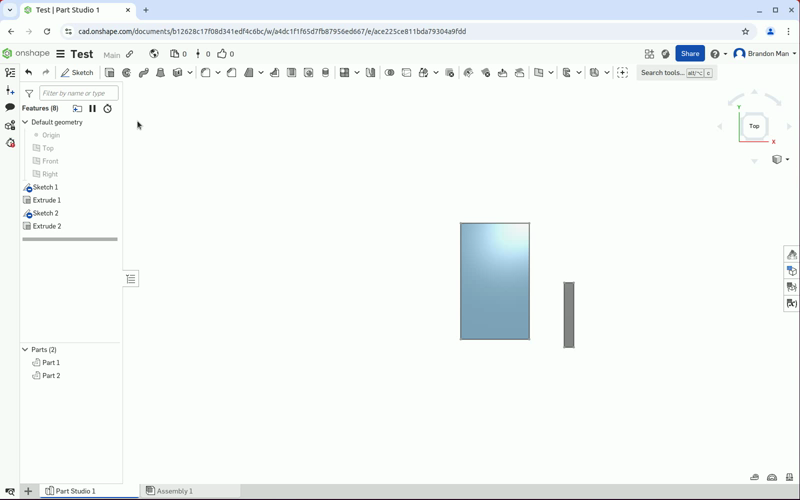
key(up, 3)
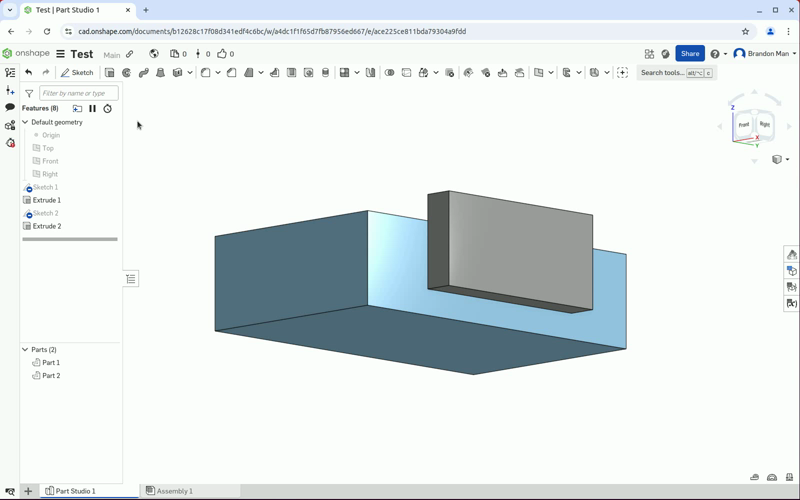
key(left, 3)
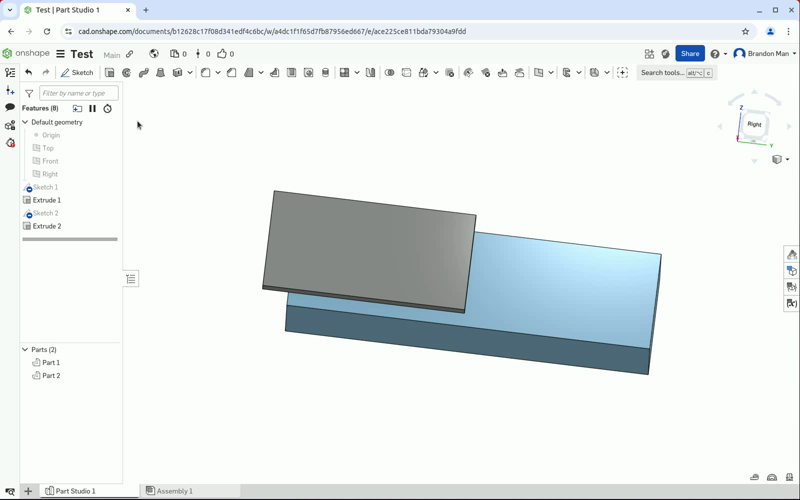
key(right, 3)
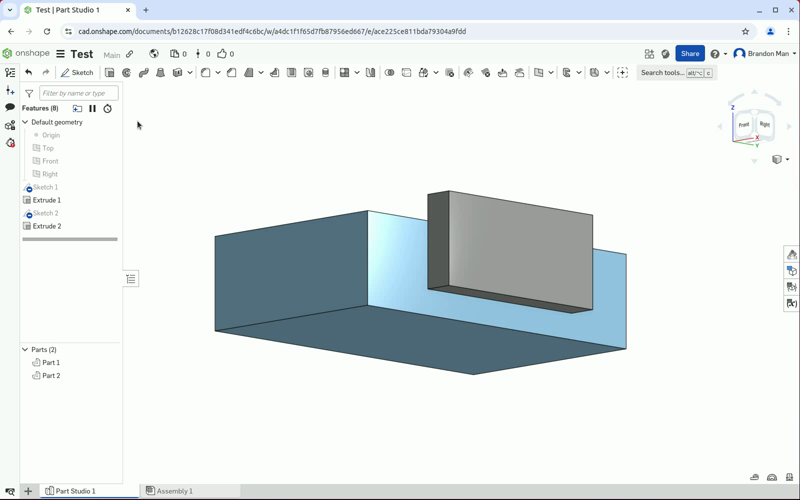
key(down, 3)
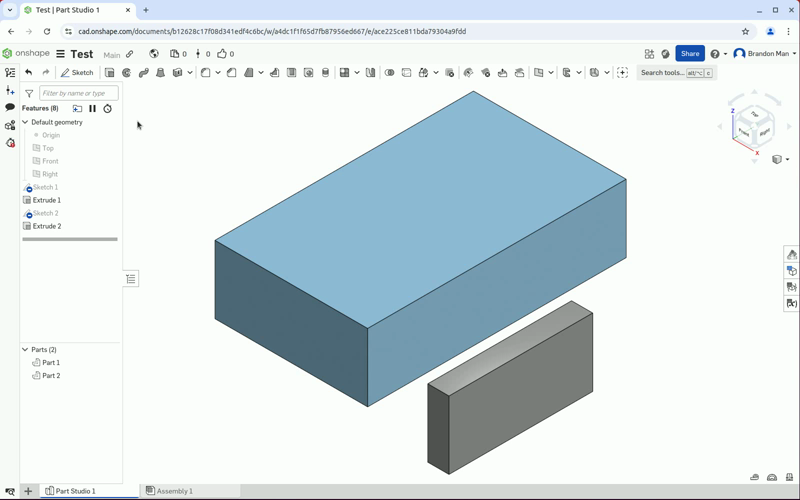
mouse_move(73, 189)
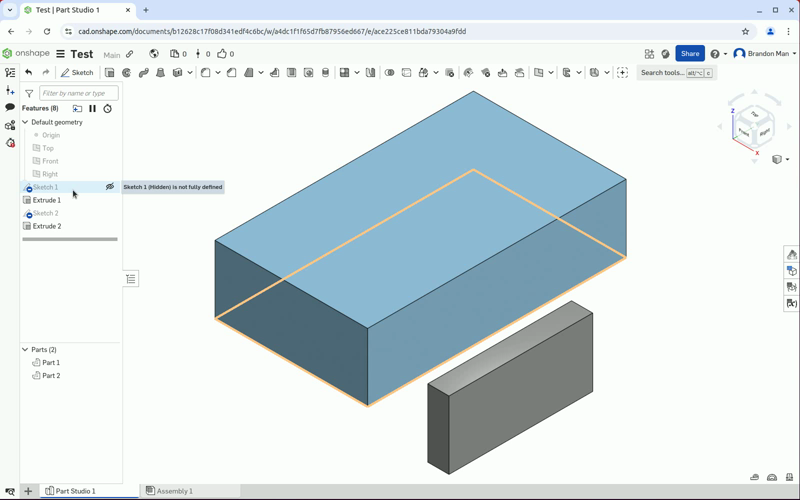
click(73, 189)